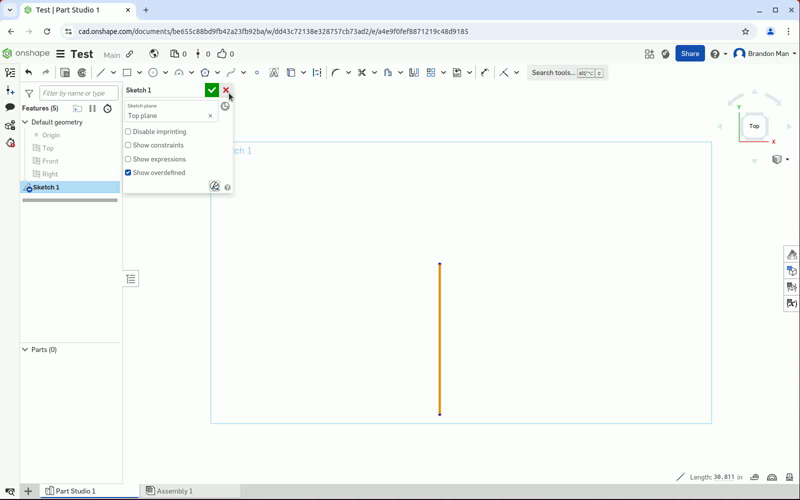
key(shift+h)
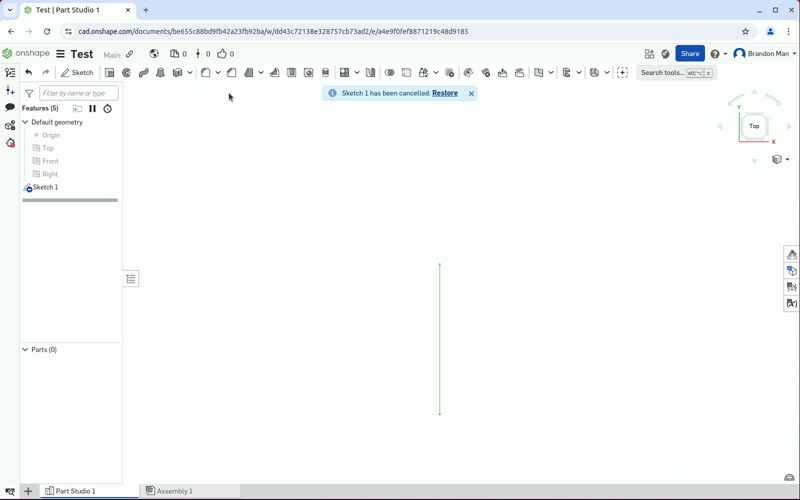
key(shift+s)
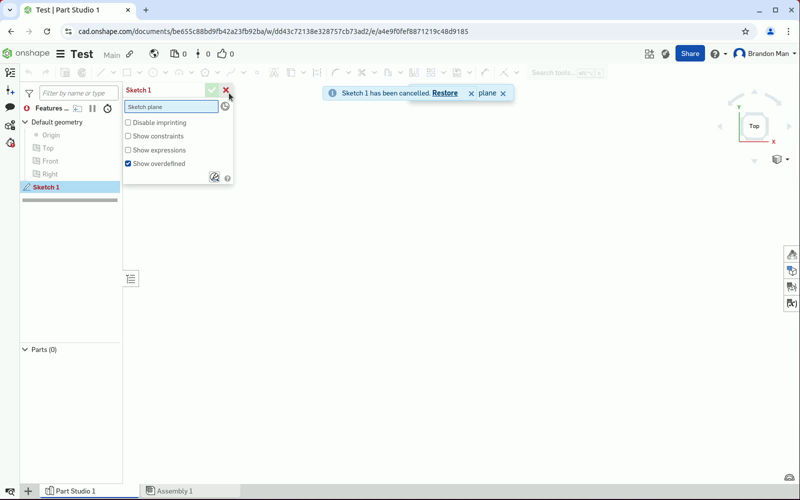
mouse_move(73, 150)
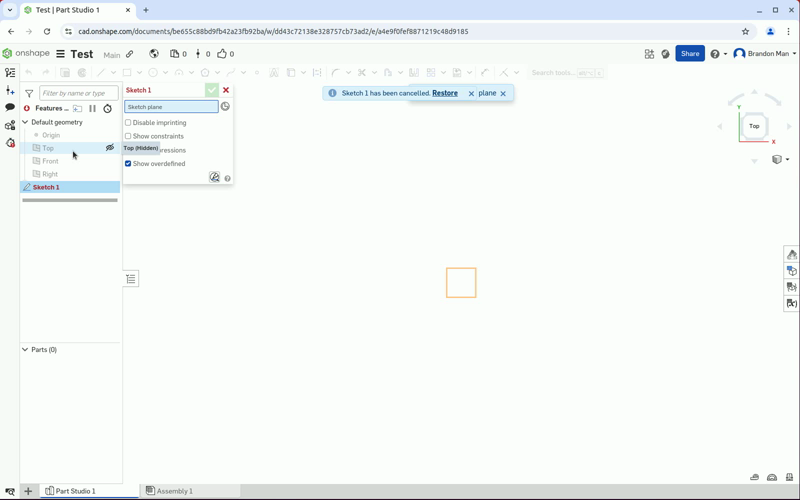
click(73, 150)
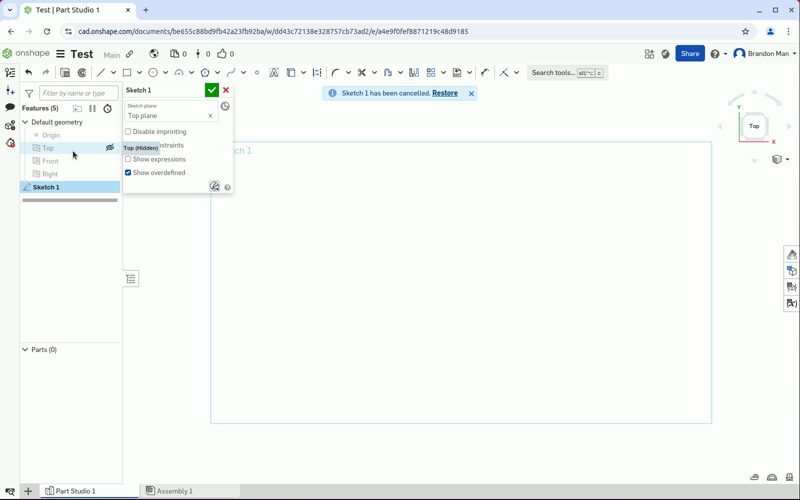
mouse_move(73, 352)
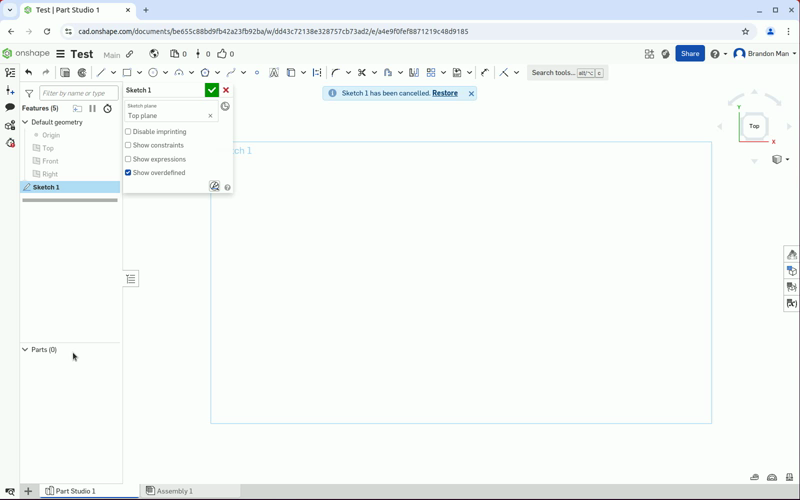
key(y)
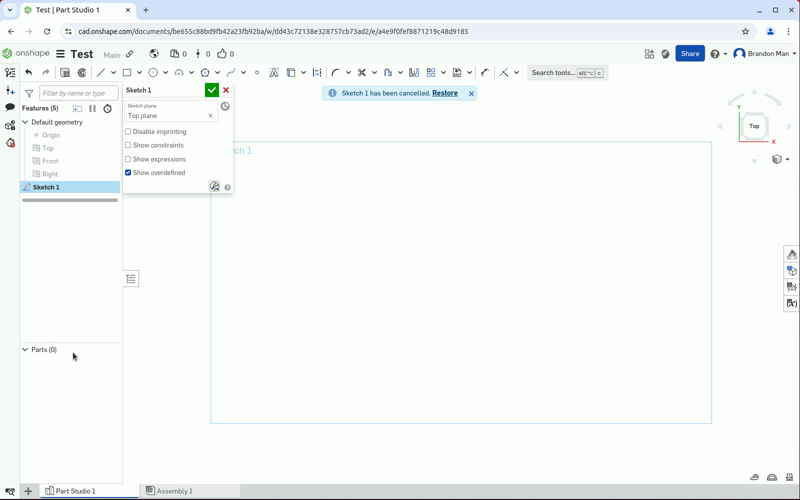
key(l)
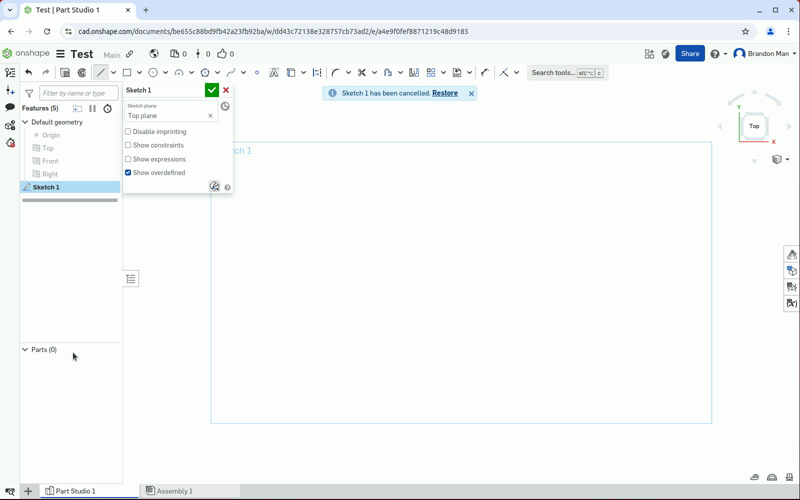
key_down(shift)
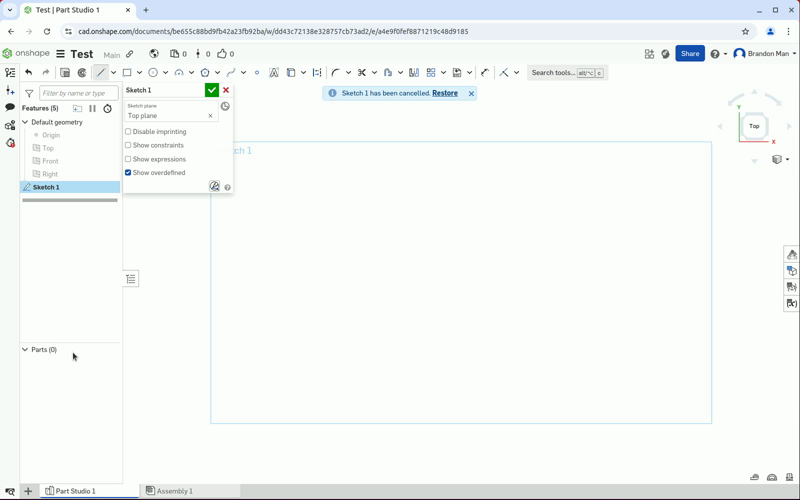
mouse_move(390, 327)
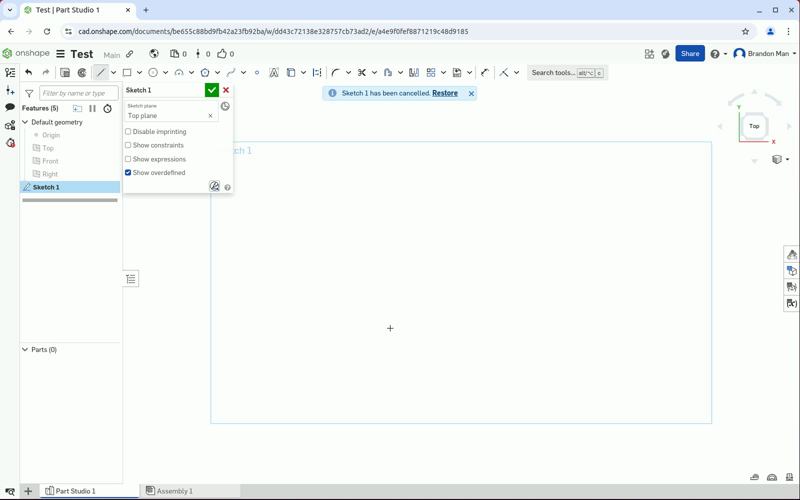
click(390, 327)
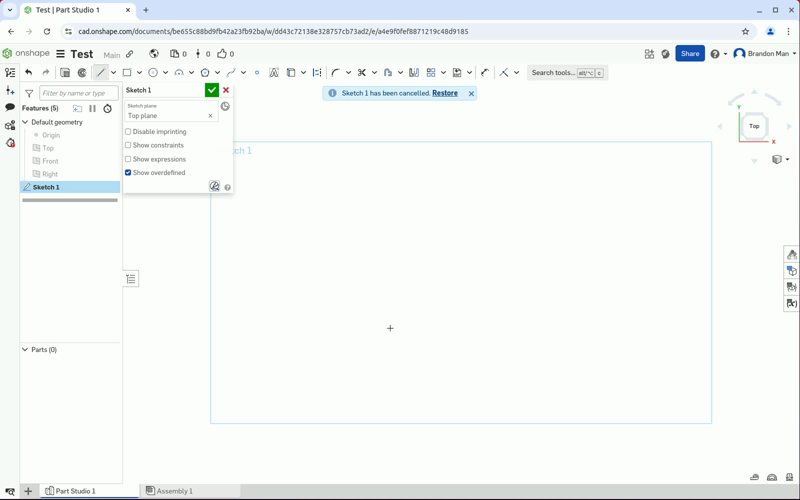
key_up(shift)
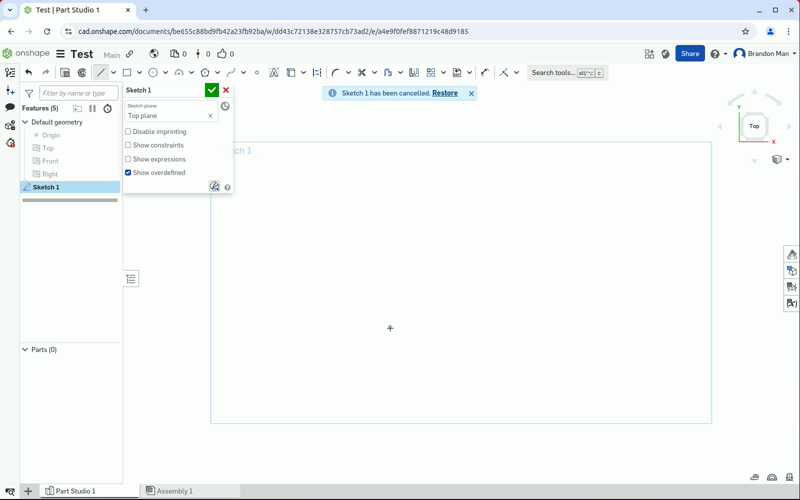
key_down(shift)
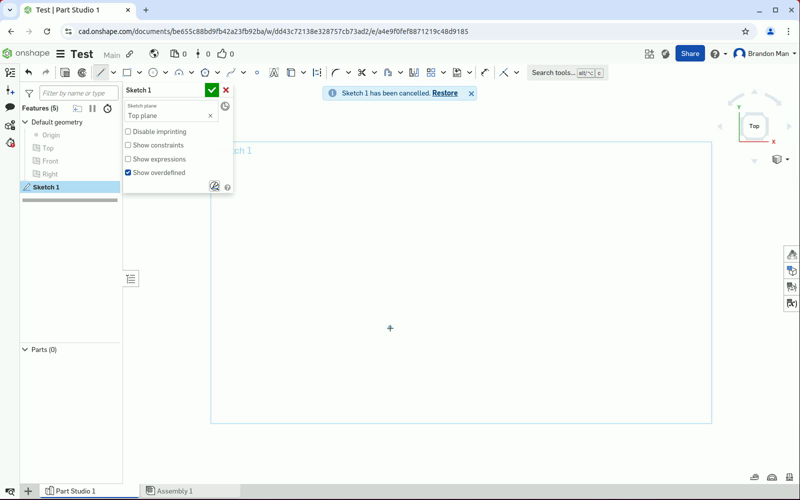
mouse_move(510, 327)
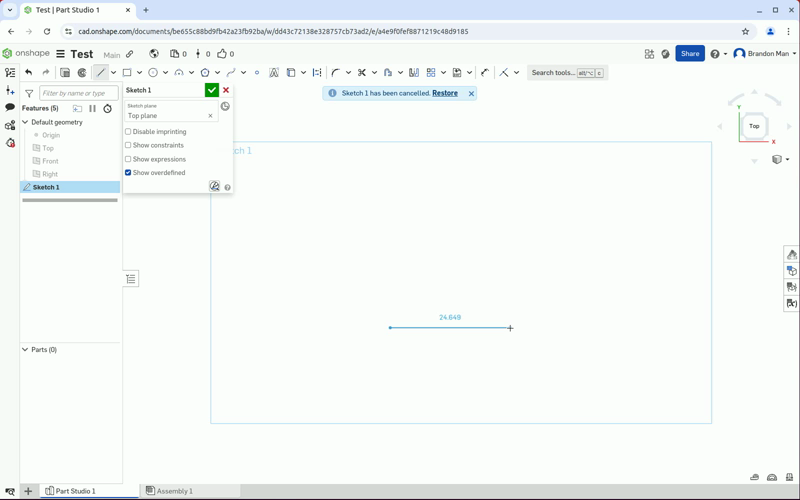
click(510, 327)
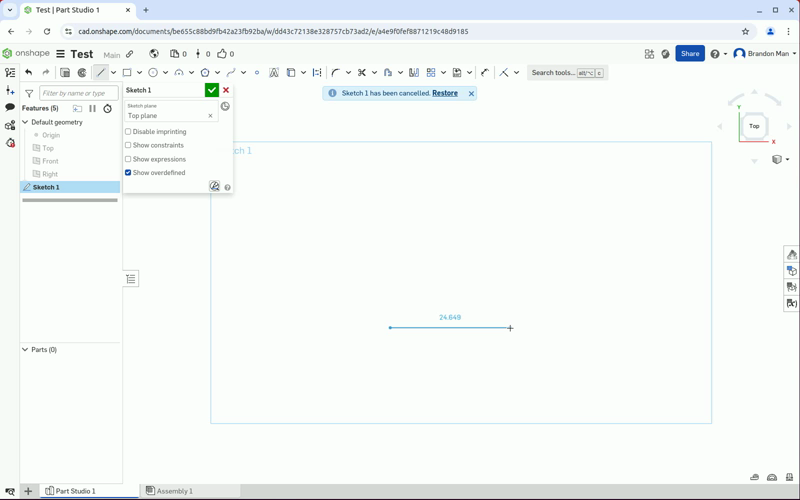
key_up(shift)
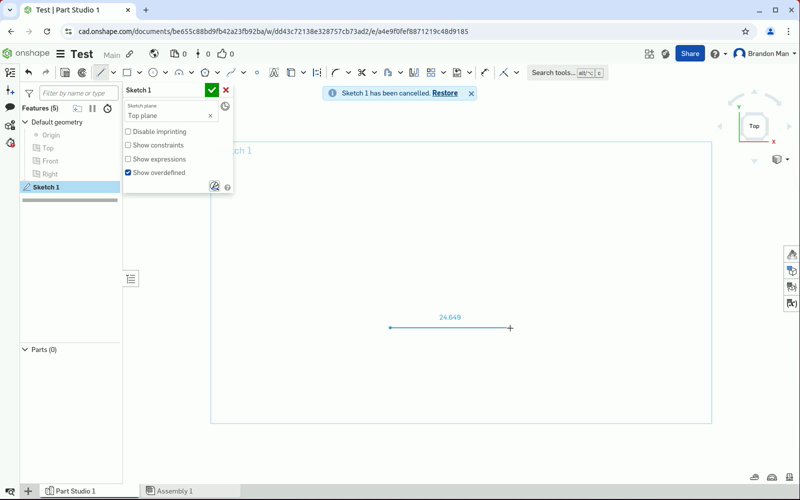
key_down(shift)
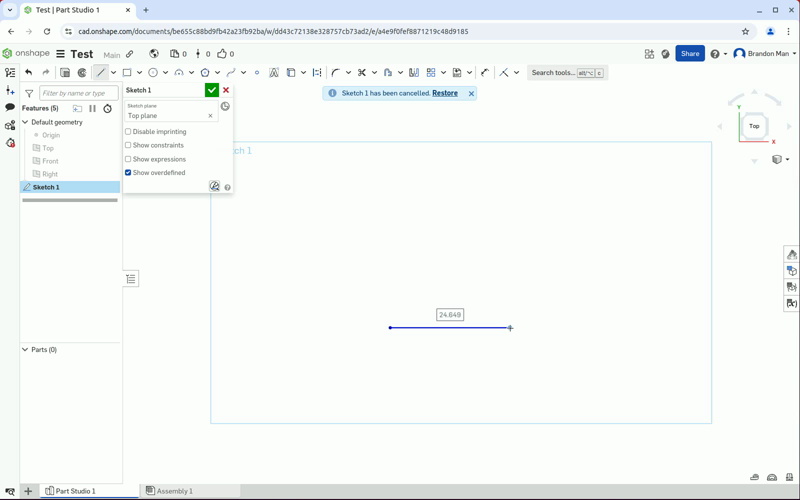
mouse_move(510, 238)
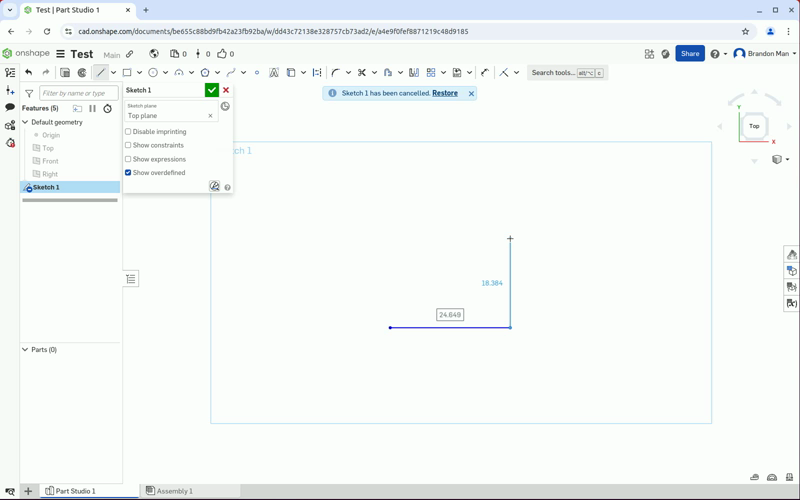
click(510, 238)
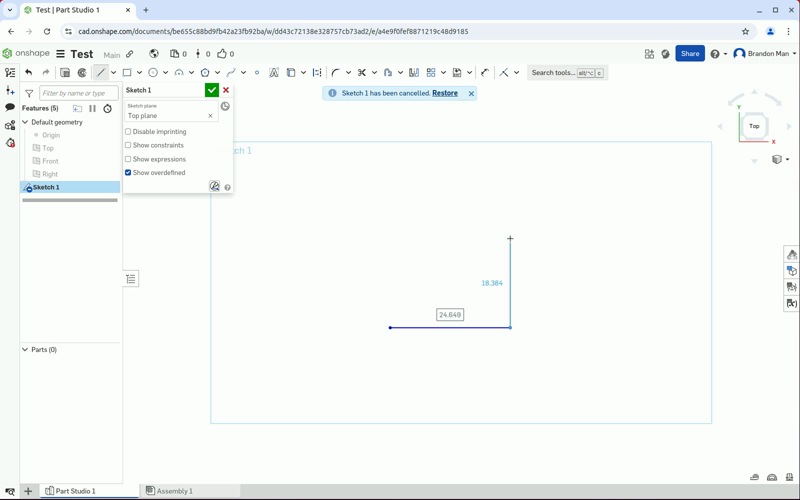
key_up(shift)
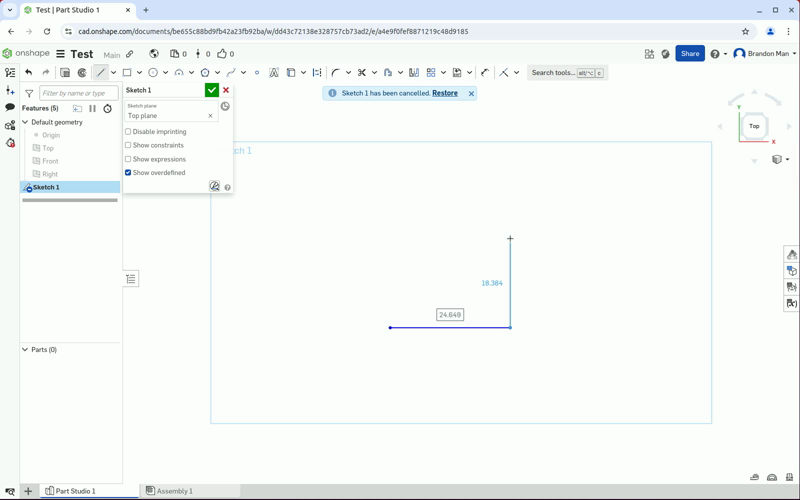
key_down(shift)
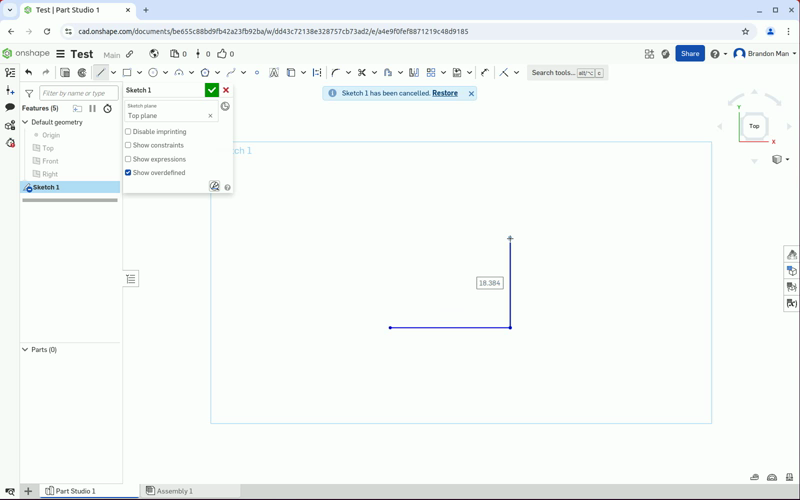
mouse_move(390, 238)
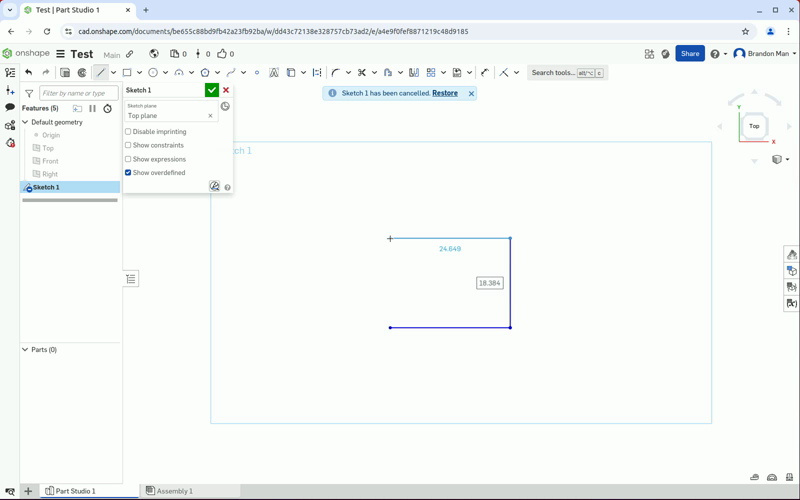
click(390, 238)
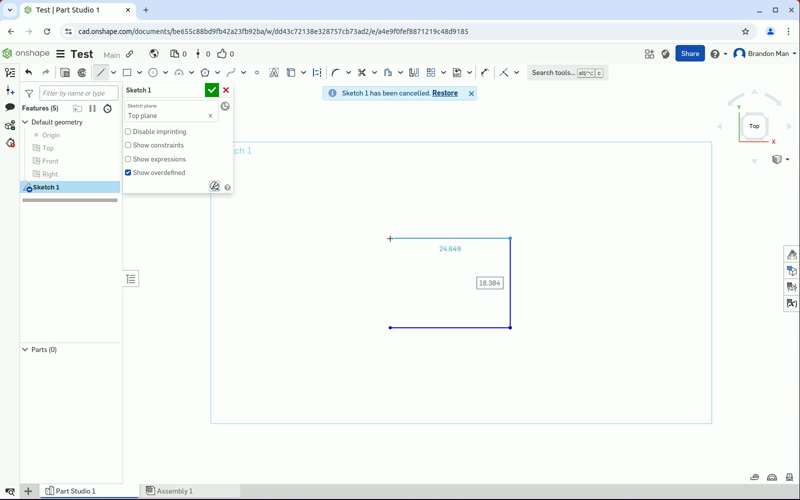
key_up(shift)
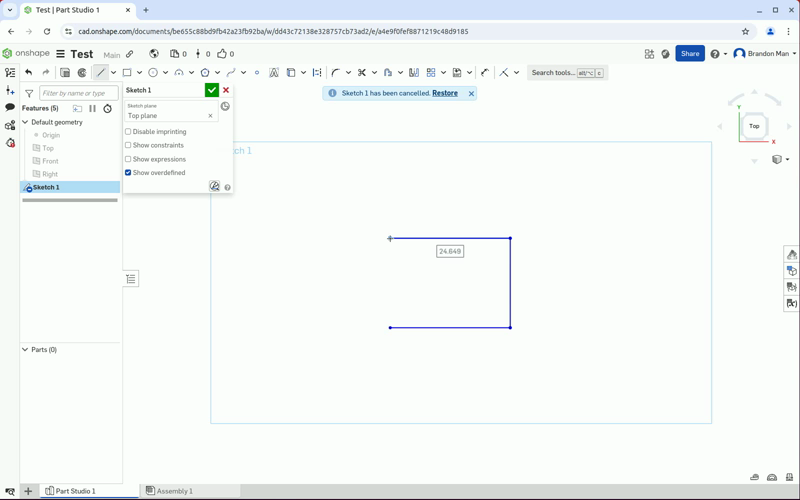
key_down(shift)
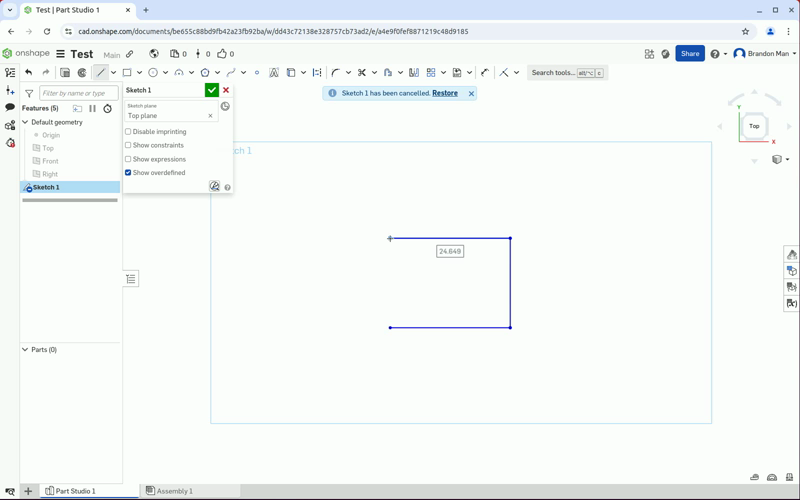
mouse_move(390, 327)
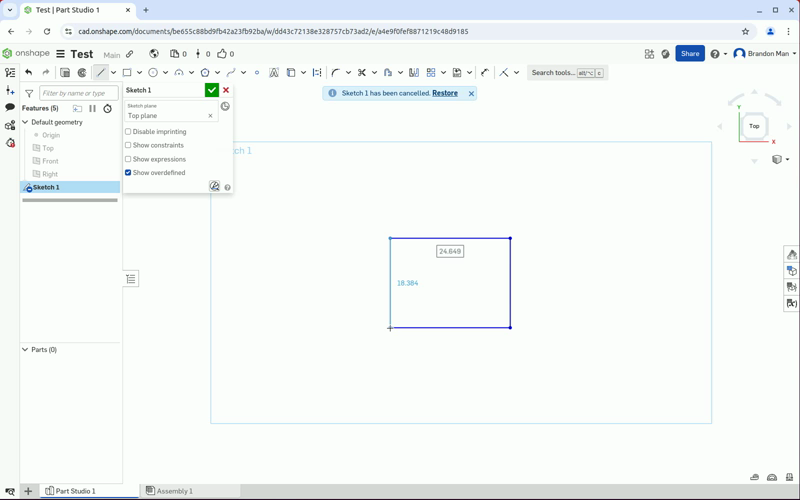
key_up(shift)
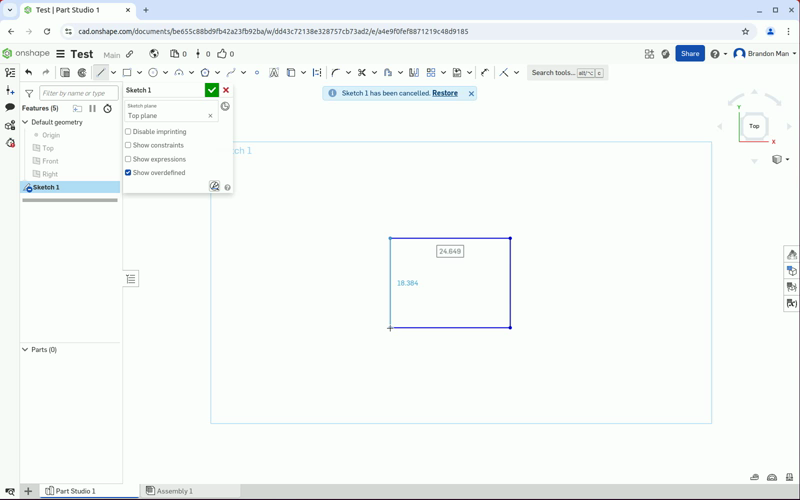
click(390, 327)
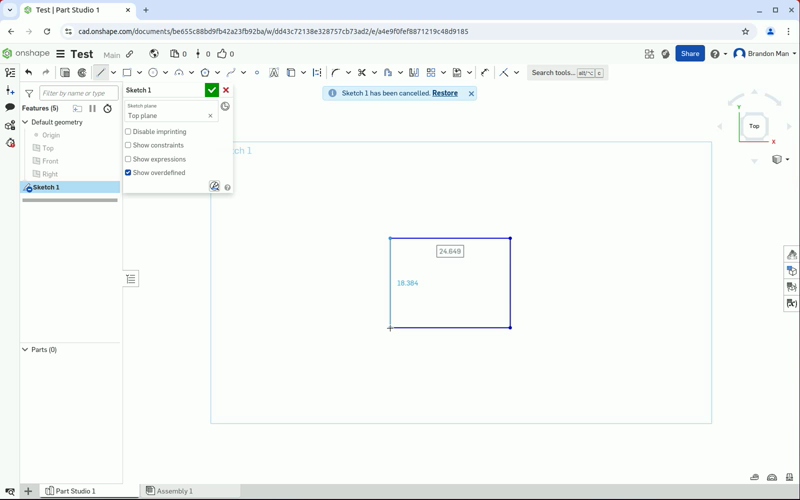
key(esc)
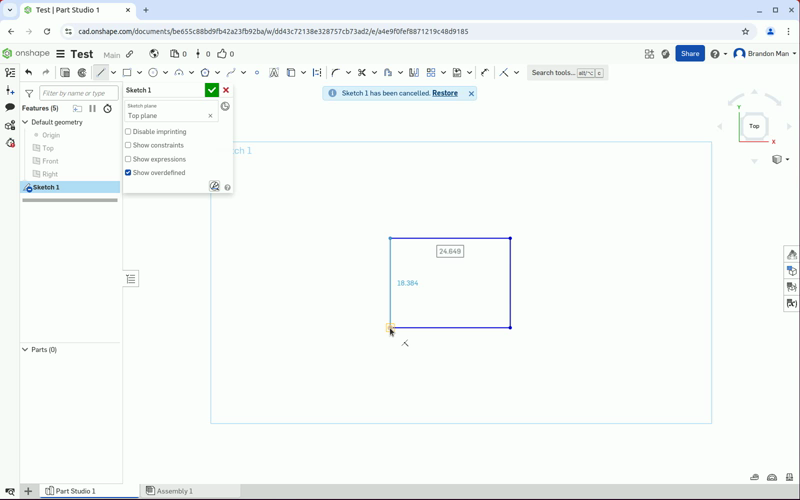
mouse_move(481, 275)
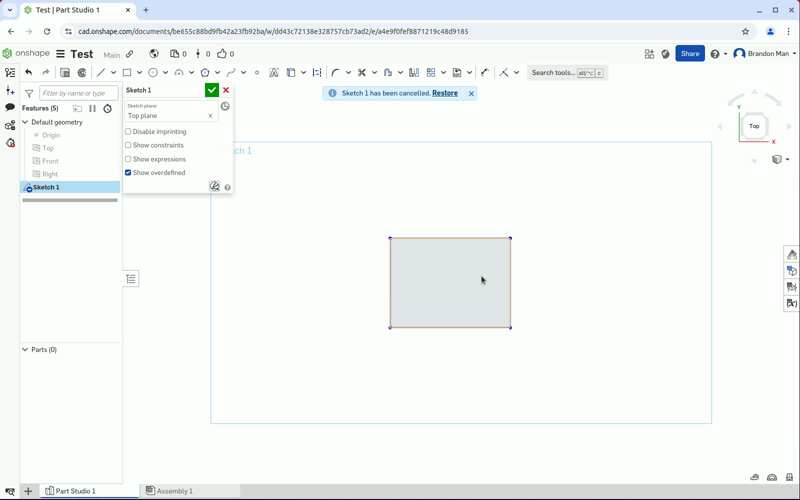
click(481, 275)
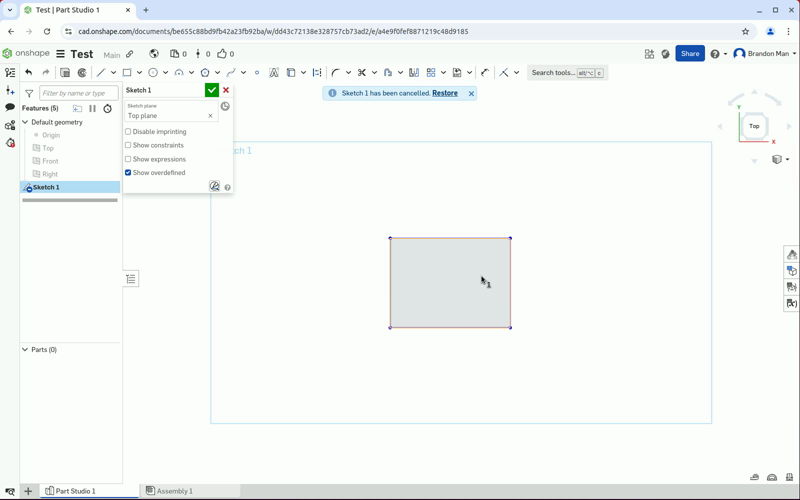
mouse_move(73, 352)
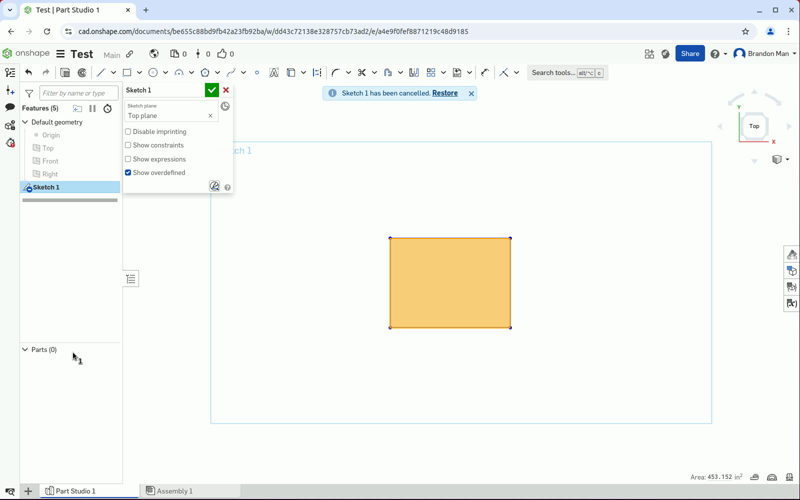
key(shift+y)
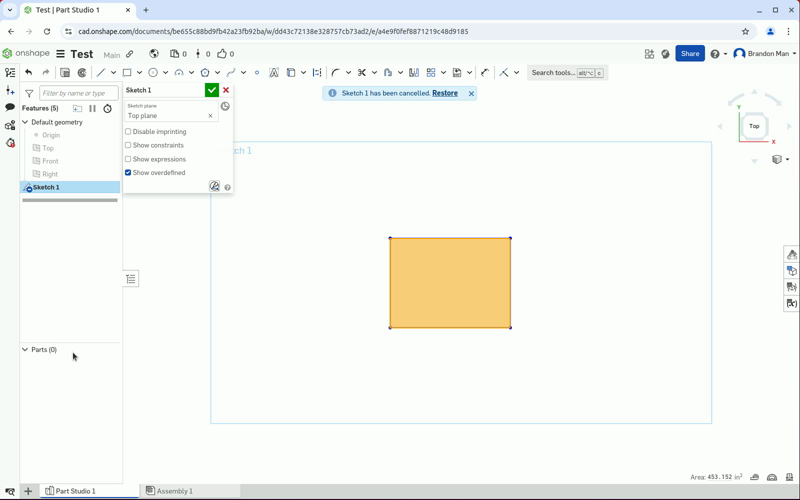
key(shift+e)
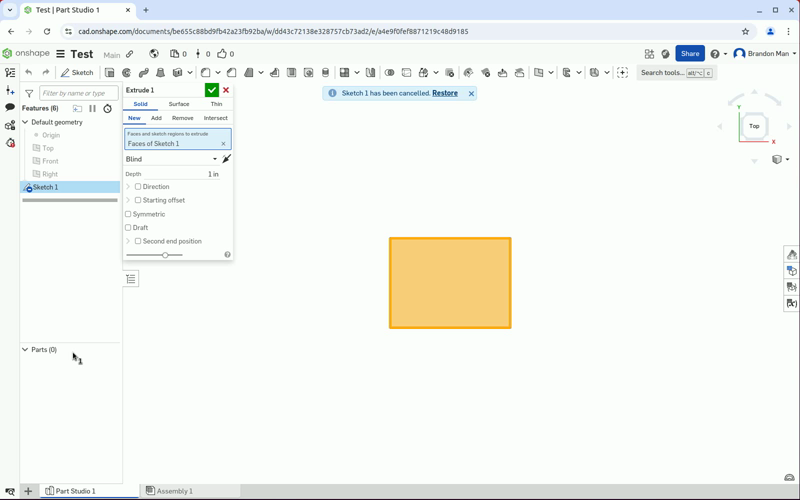
mouse_move(143, 106)
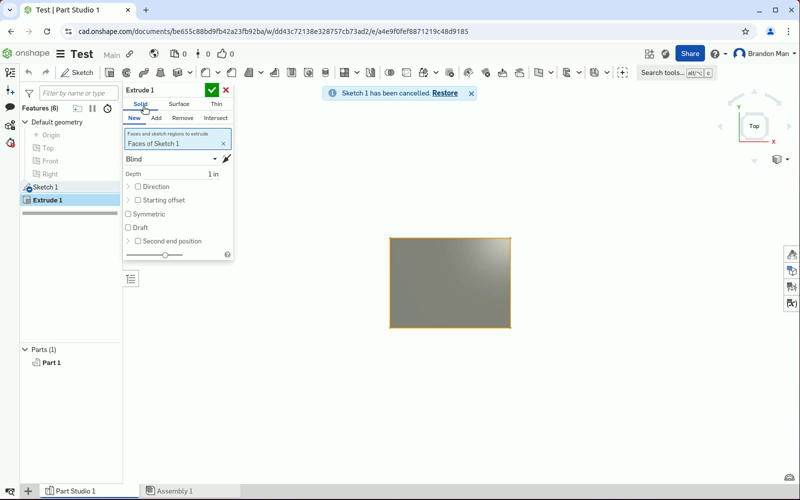
click(143, 106)
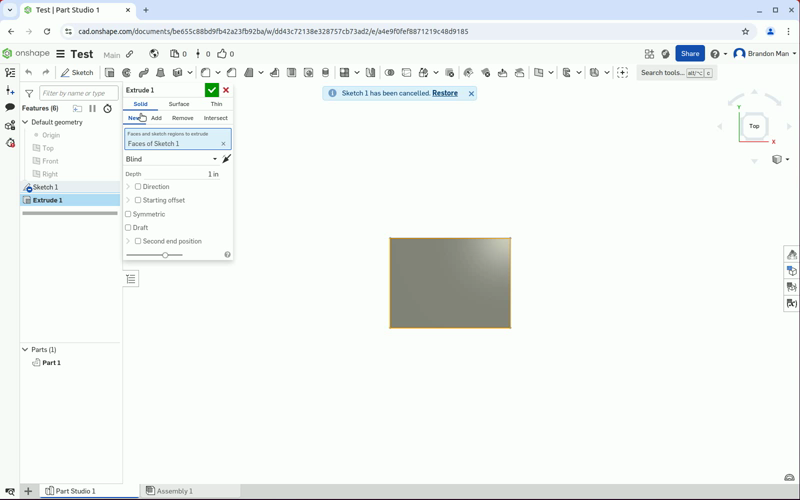
mouse_move(137, 120)
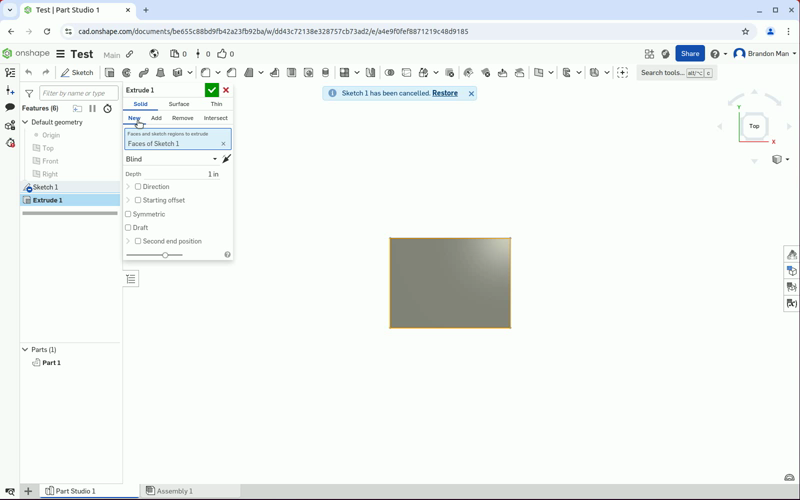
click(137, 120)
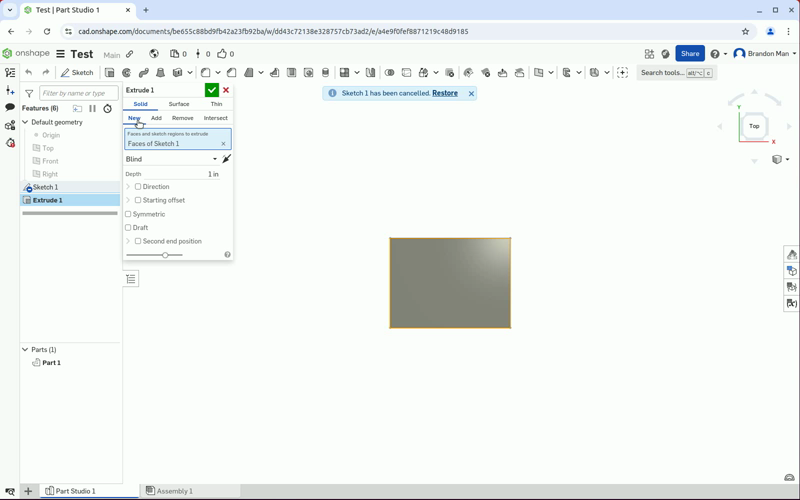
key(tab, 4)
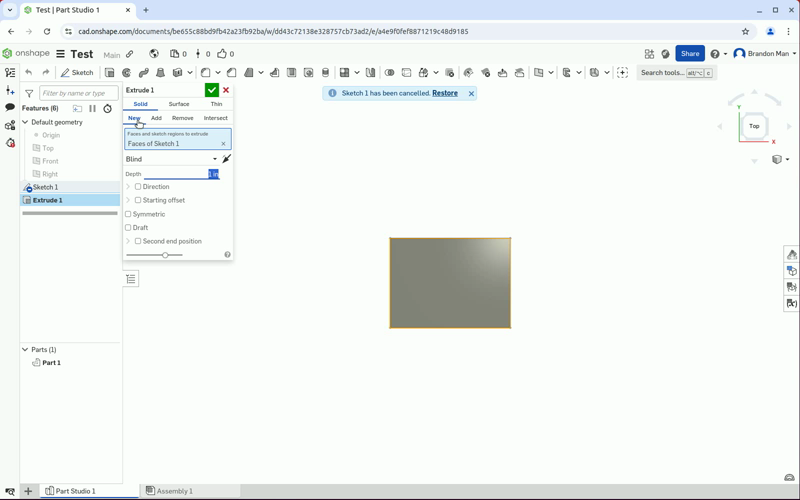
text(23.108)
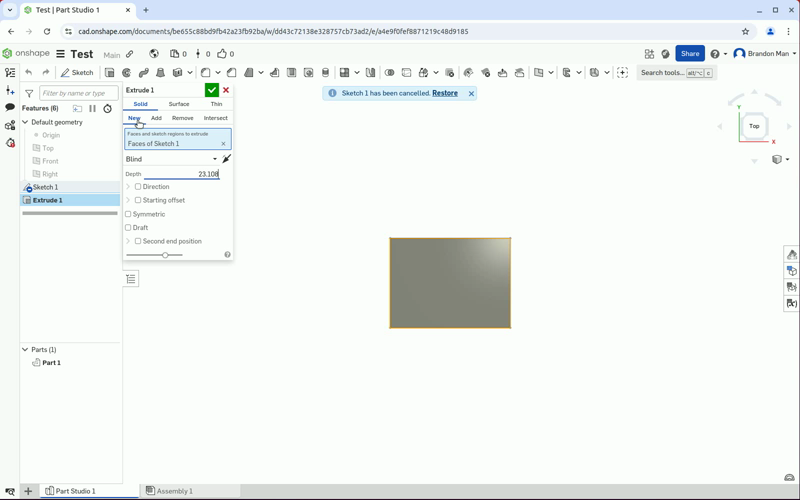
key(enter)
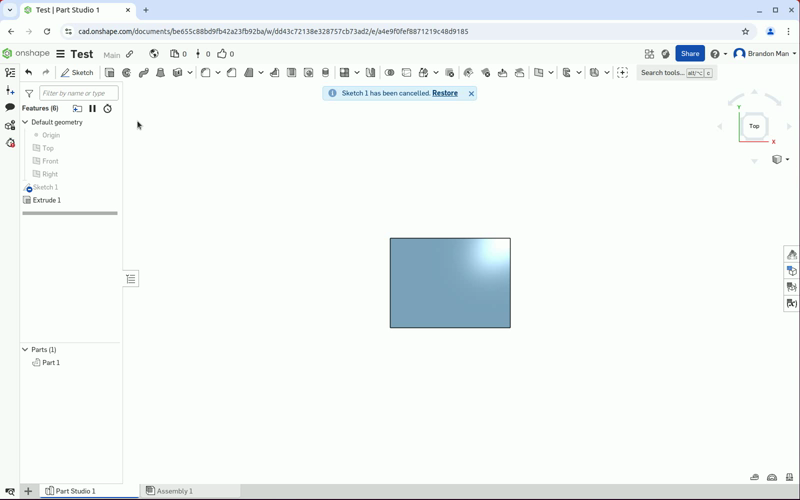
key(shift+h)
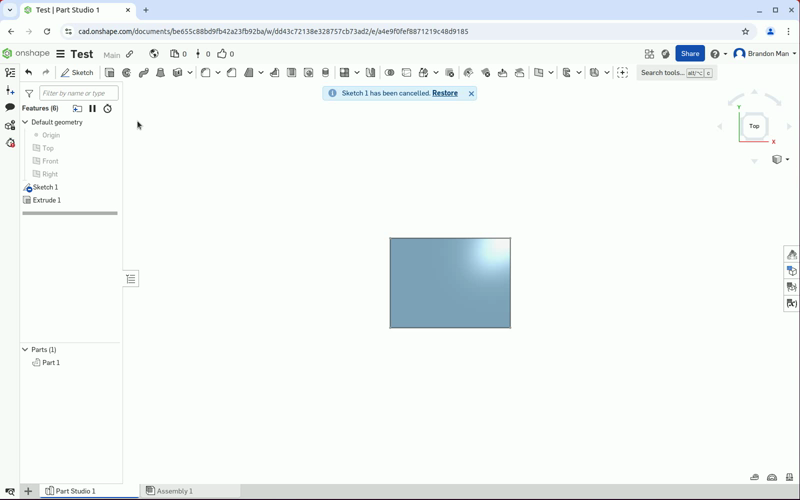
key(shift+h)
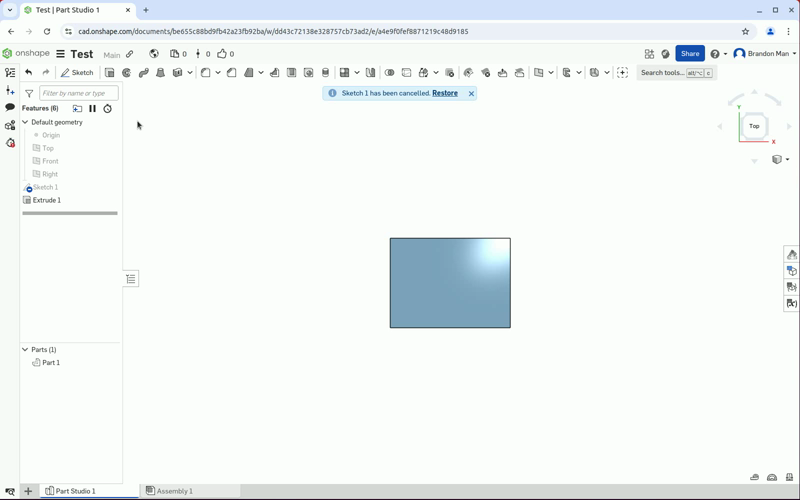
mouse_move(73, 189)
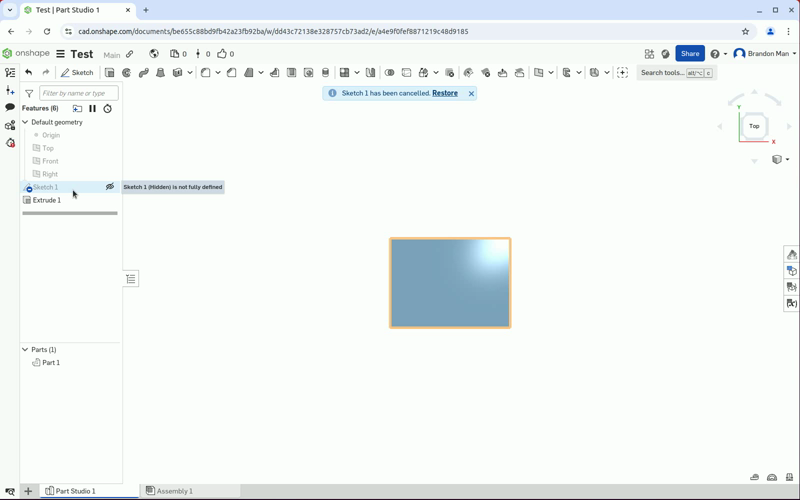
click(73, 189)
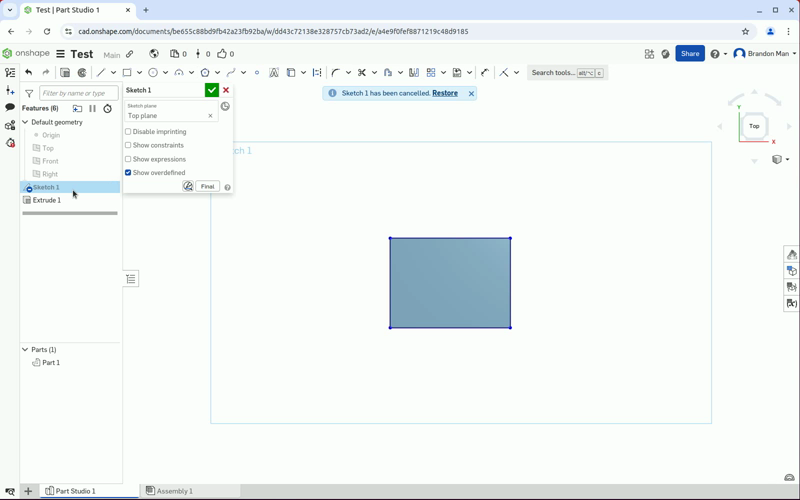
mouse_move(229, 92)
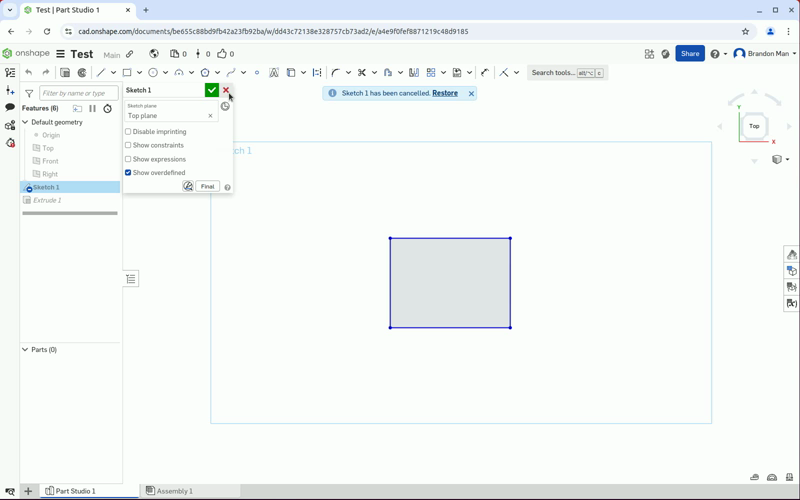
click(229, 92)
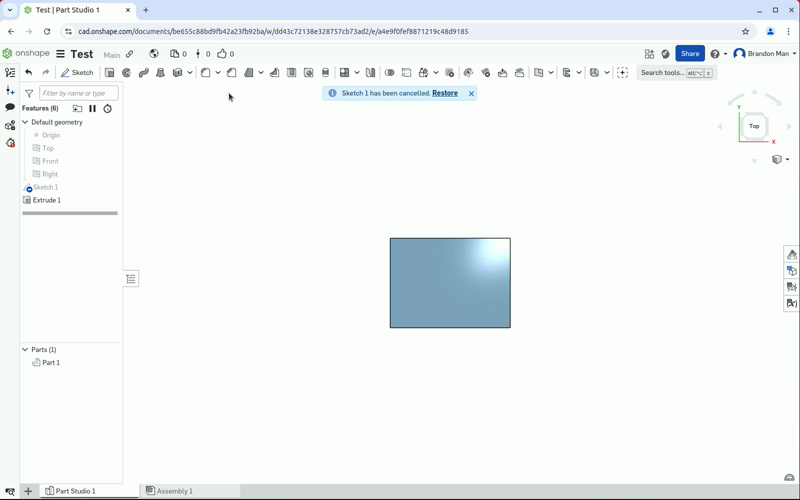
mouse_move(541, 75)
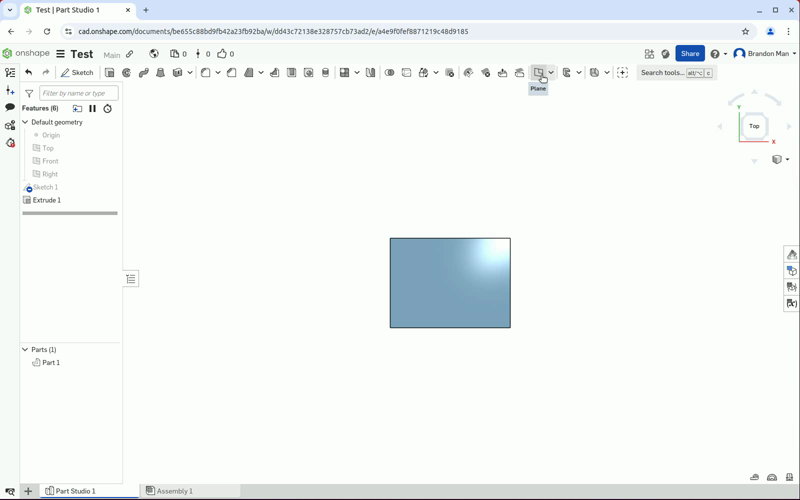
click(541, 75)
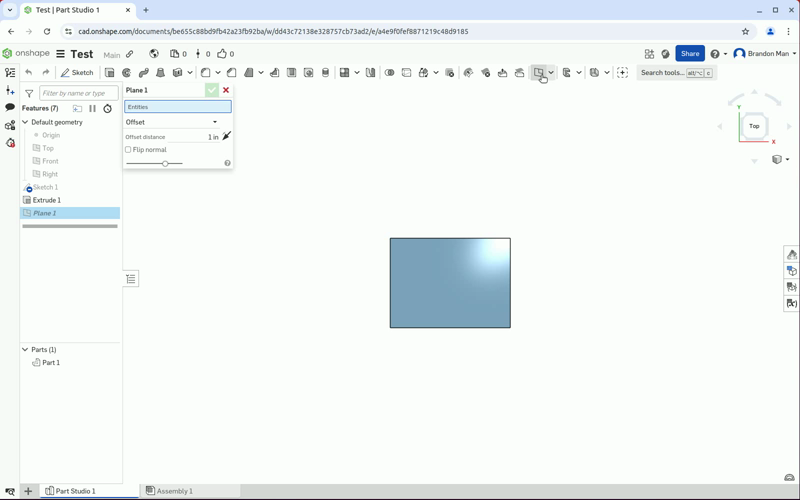
mouse_move(73, 150)
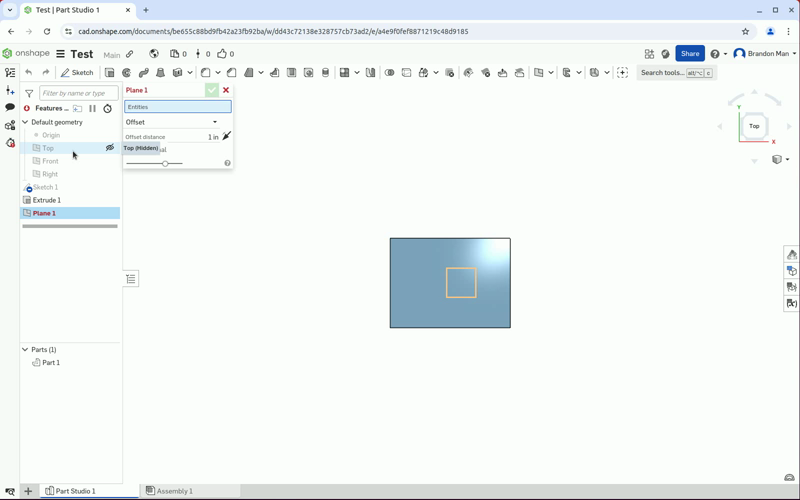
click(73, 150)
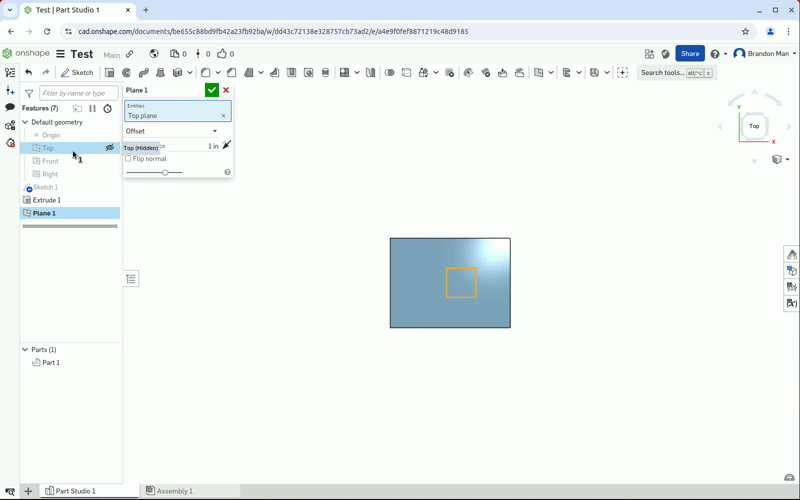
key(tab, 2)
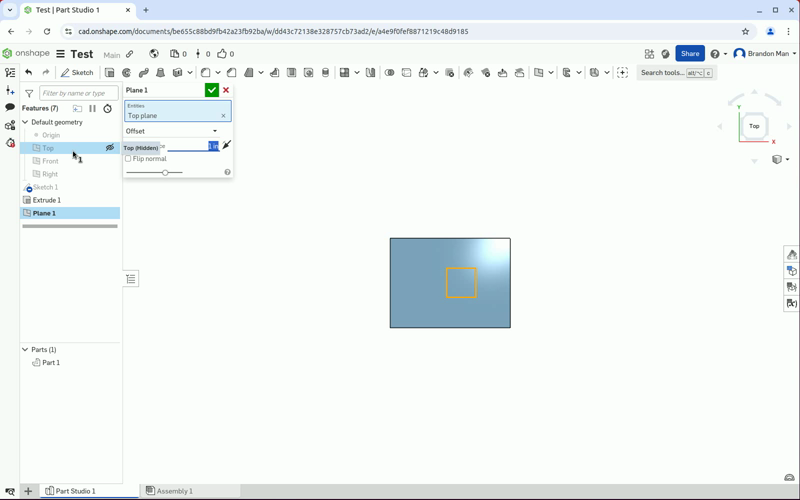
text(23.108)
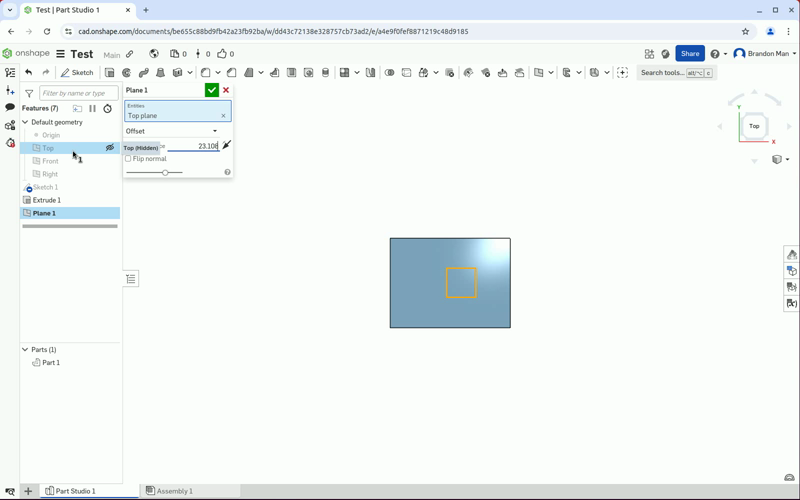
key(enter, 2)
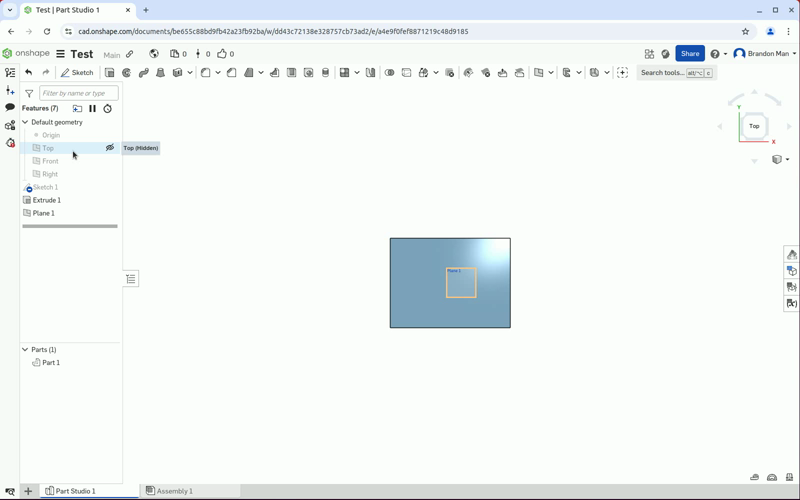
key(shift+s)
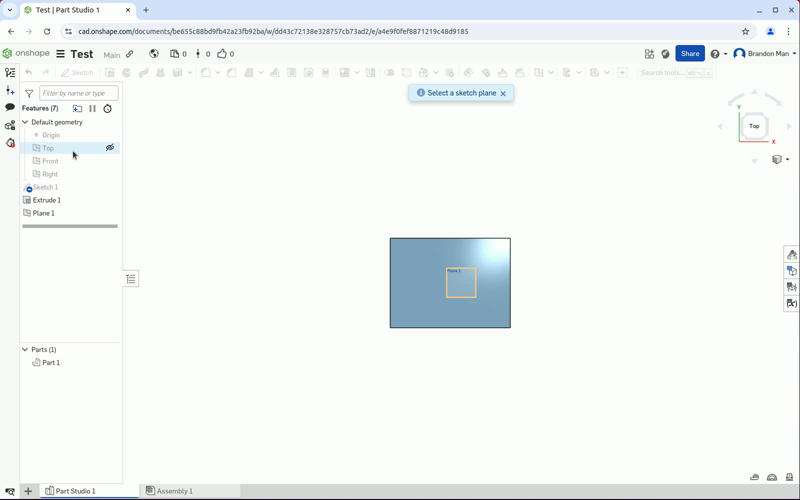
mouse_move(73, 215)
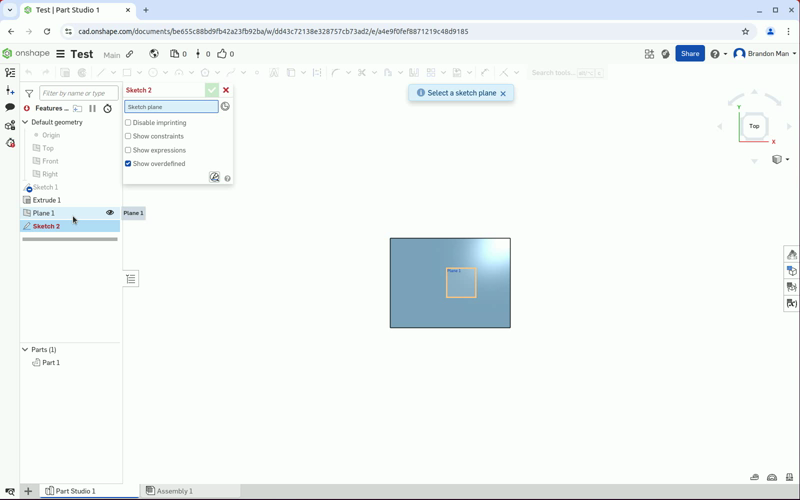
click(73, 215)
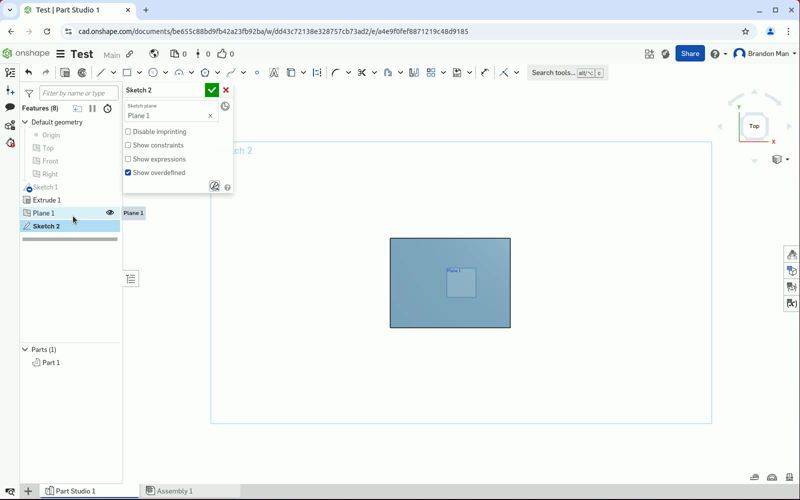
mouse_move(73, 352)
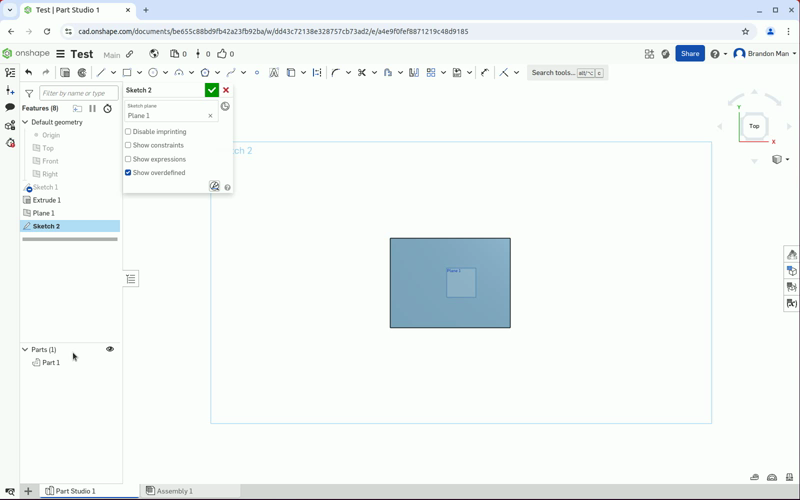
key(y)
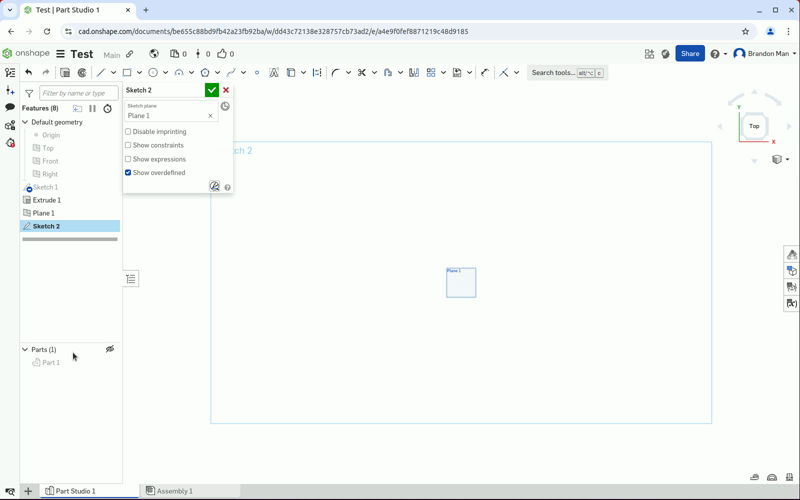
key(l)
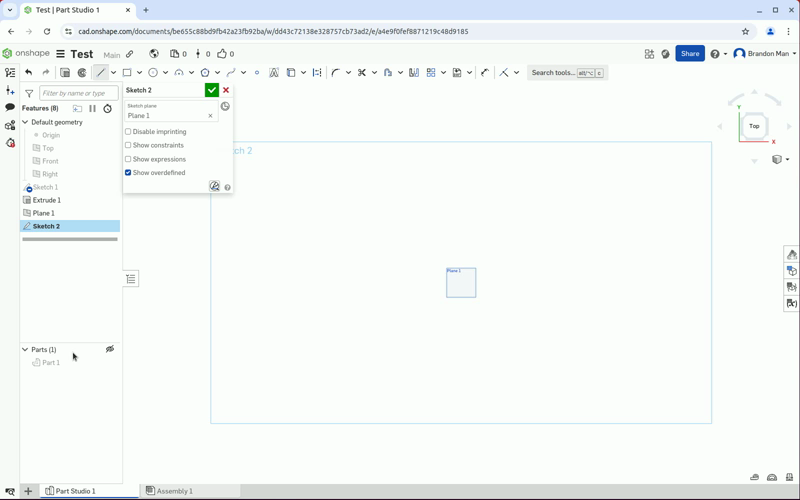
key_down(shift)
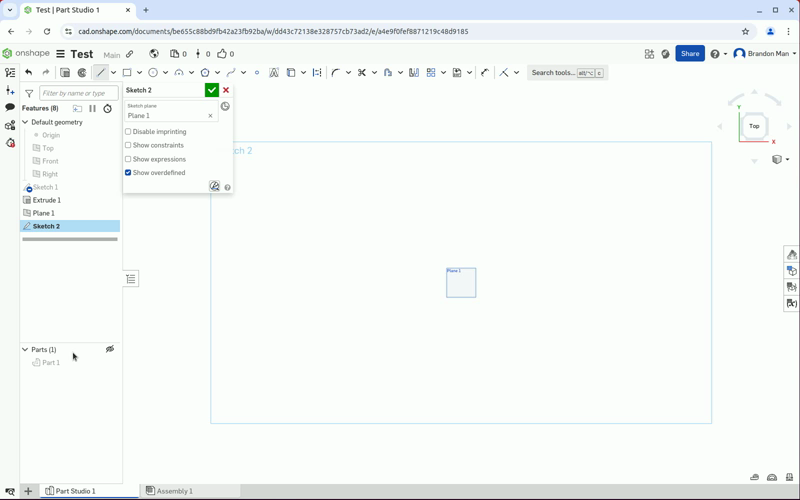
mouse_move(390, 327)
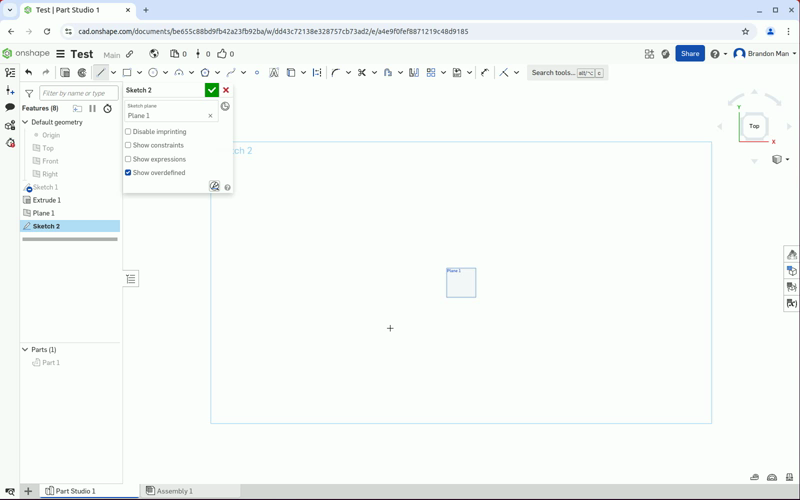
click(390, 327)
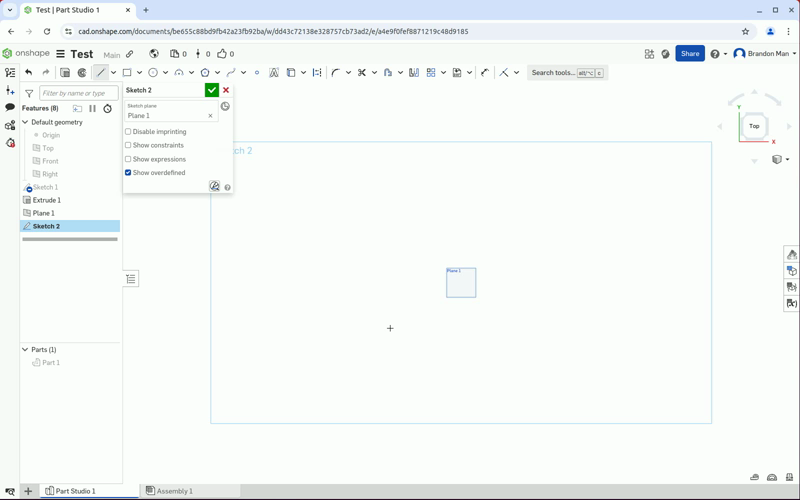
key_up(shift)
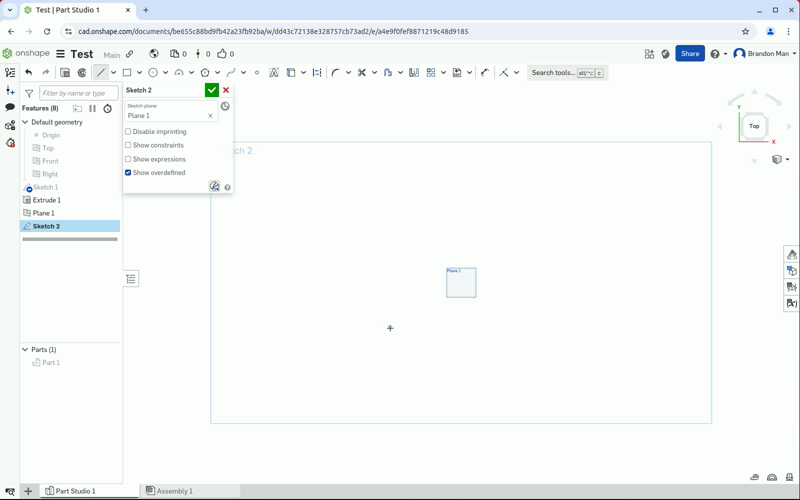
key_down(shift)
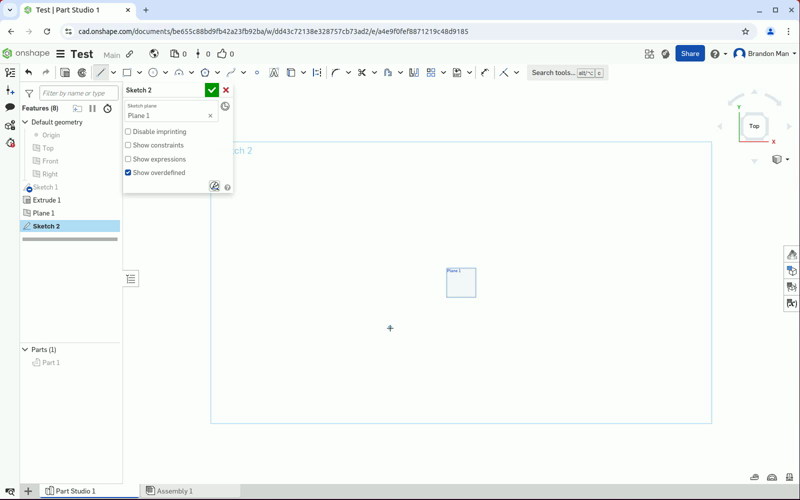
mouse_move(450, 327)
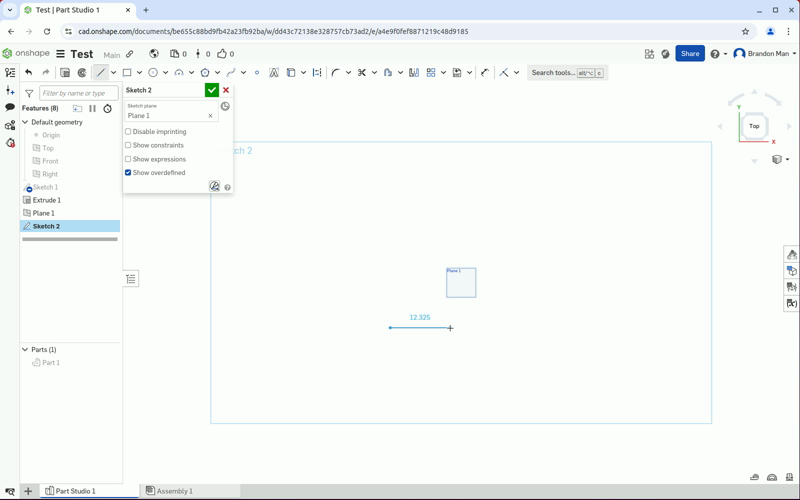
click(450, 327)
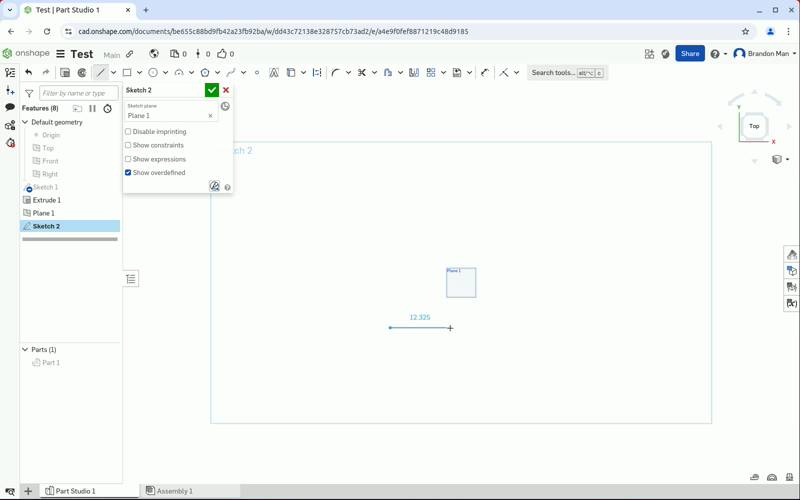
key_up(shift)
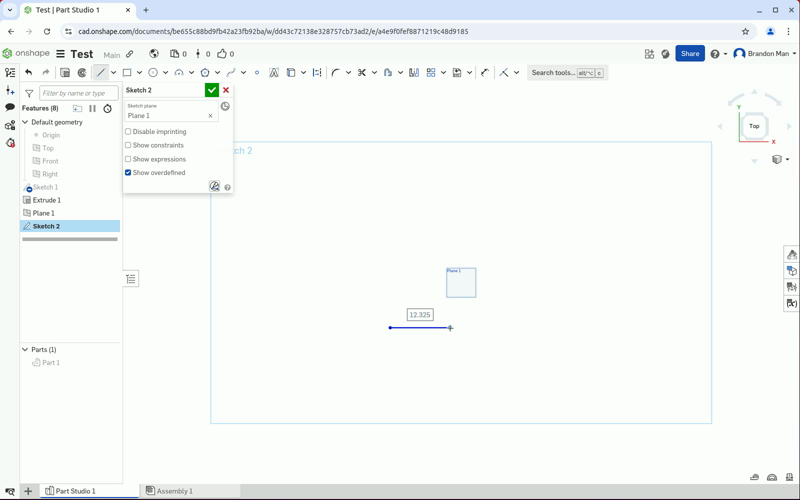
key_down(shift)
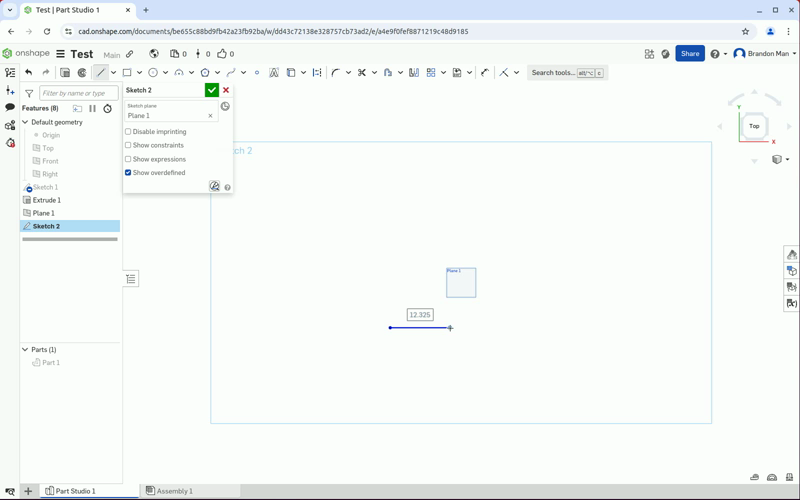
mouse_move(450, 237)
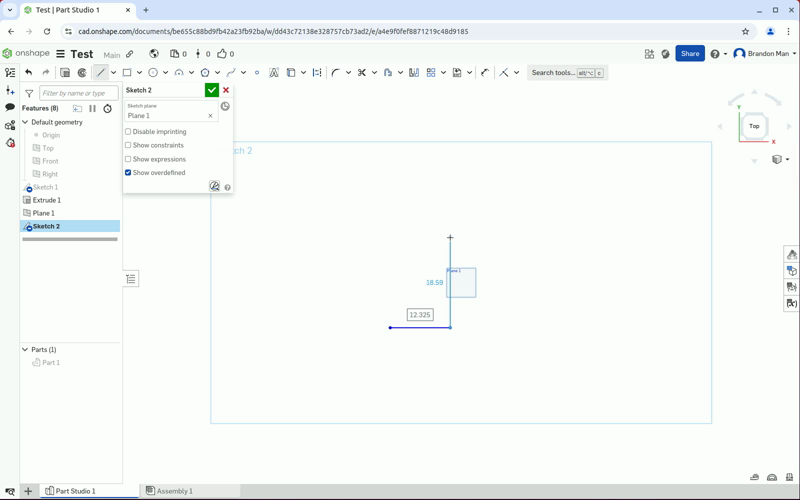
click(450, 237)
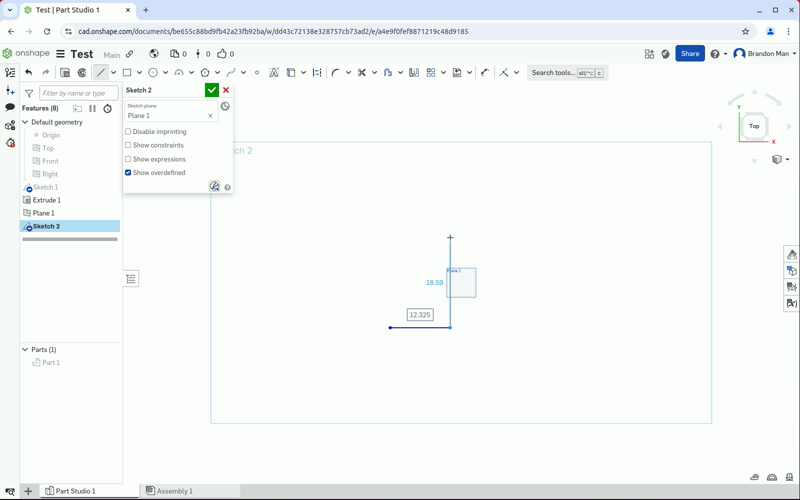
key_up(shift)
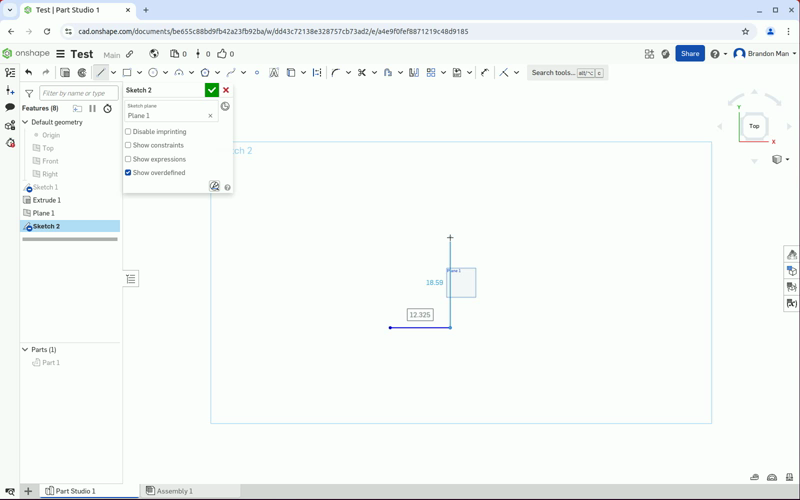
key_down(shift)
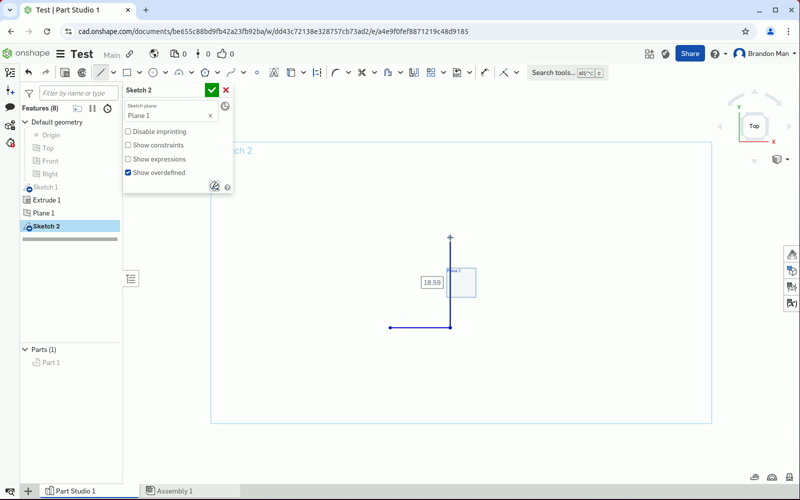
mouse_move(390, 237)
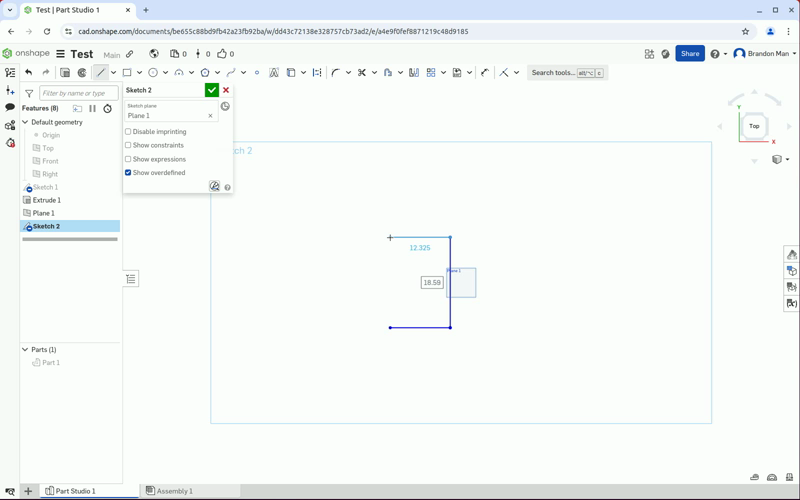
click(390, 237)
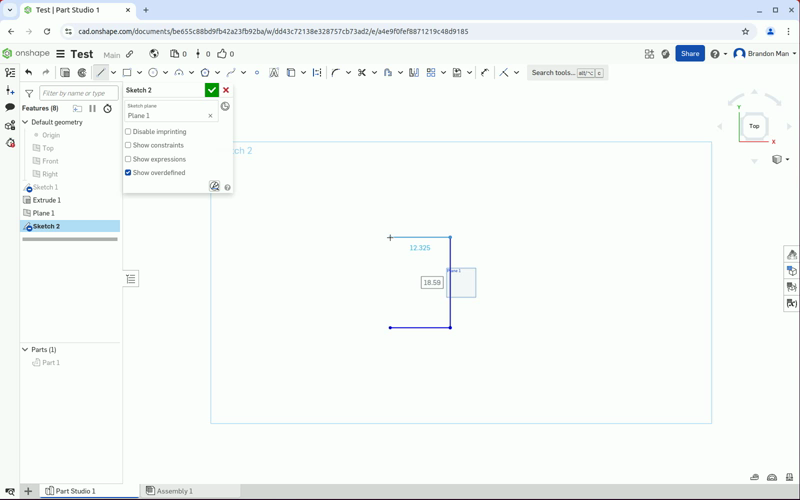
key_up(shift)
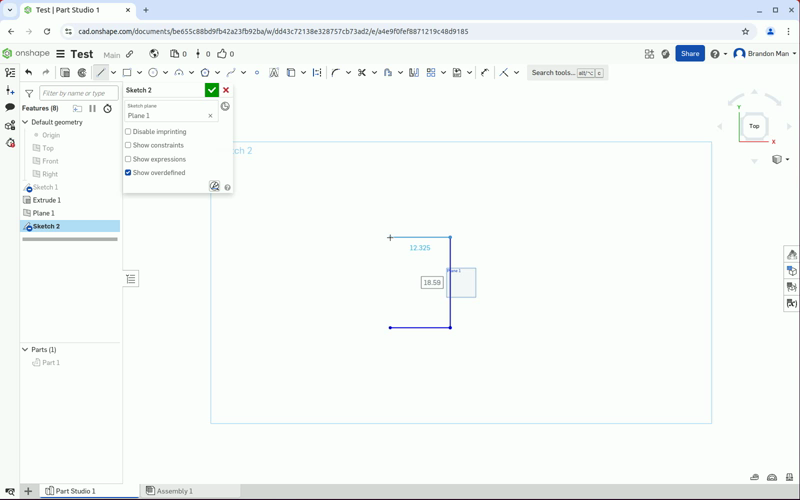
key_down(shift)
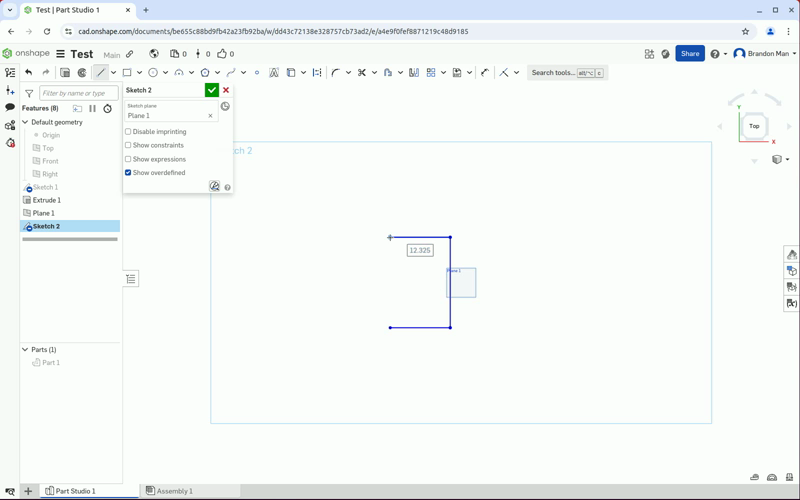
mouse_move(390, 327)
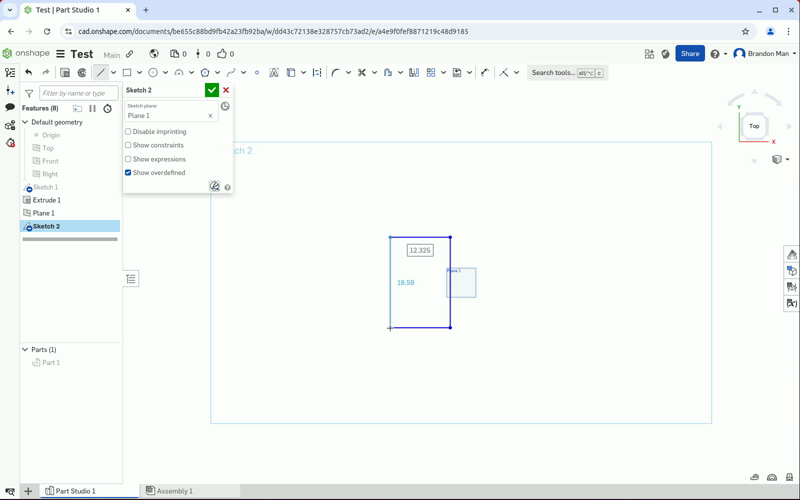
key_up(shift)
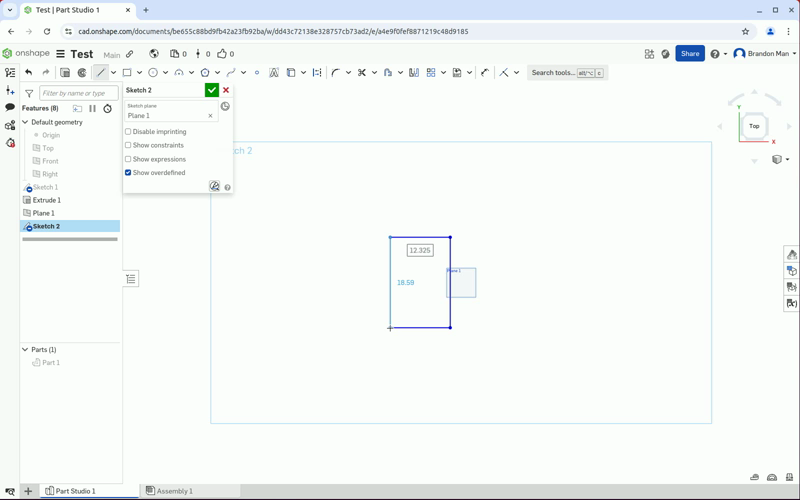
click(390, 327)
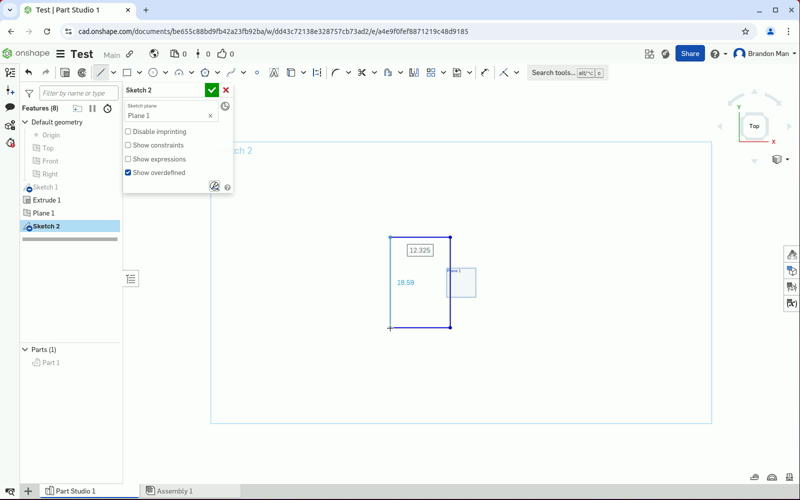
key(esc)
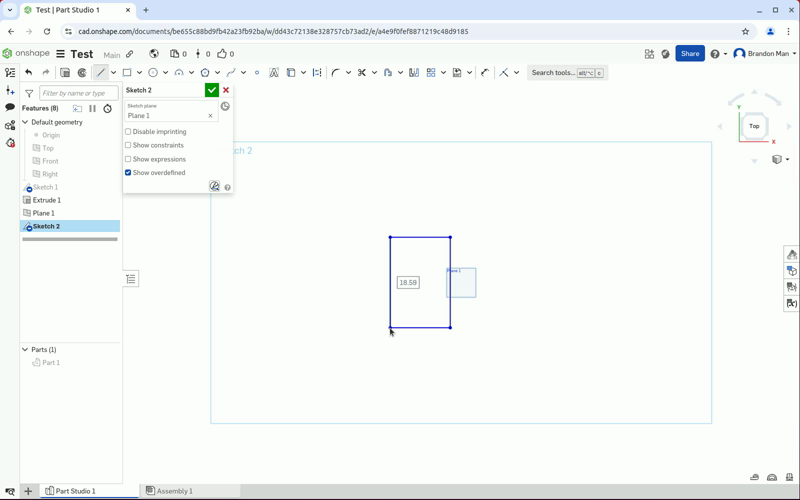
mouse_move(403, 272)
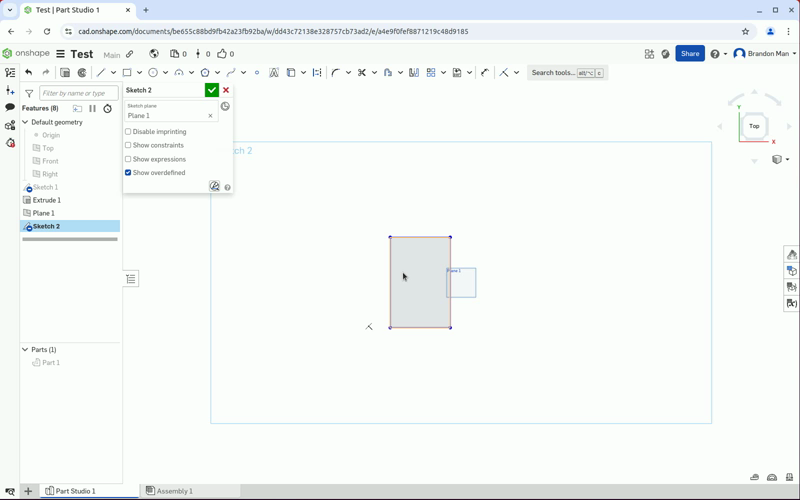
click(403, 272)
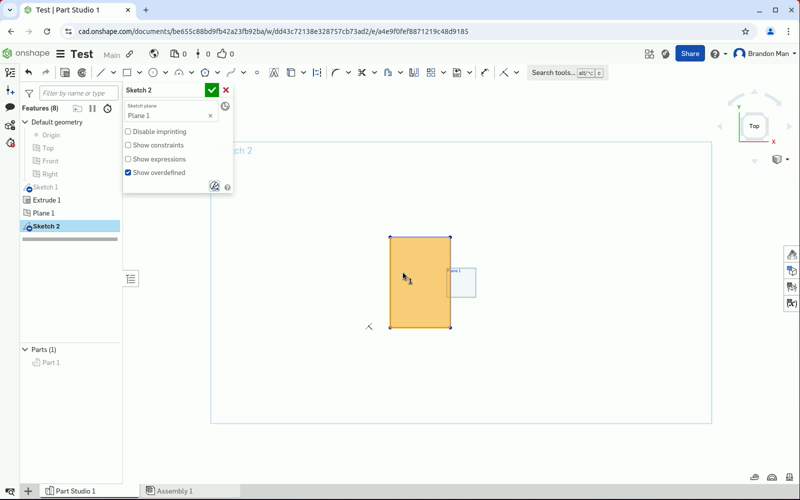
mouse_move(73, 352)
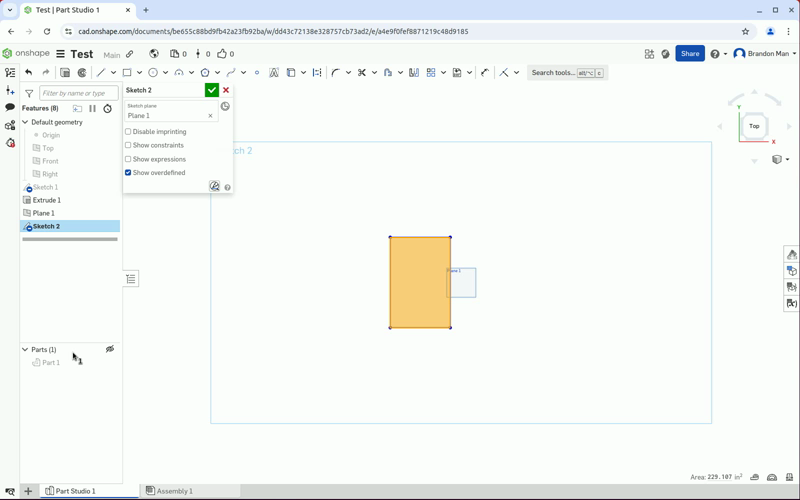
key(shift+y)
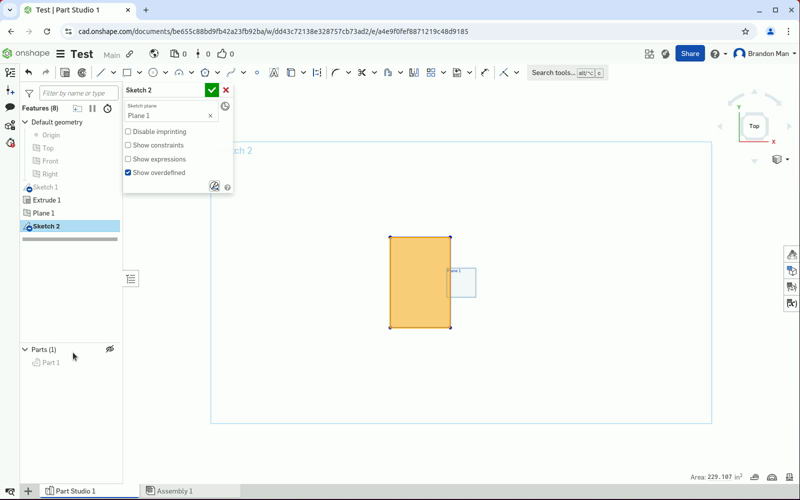
key(shift+e)
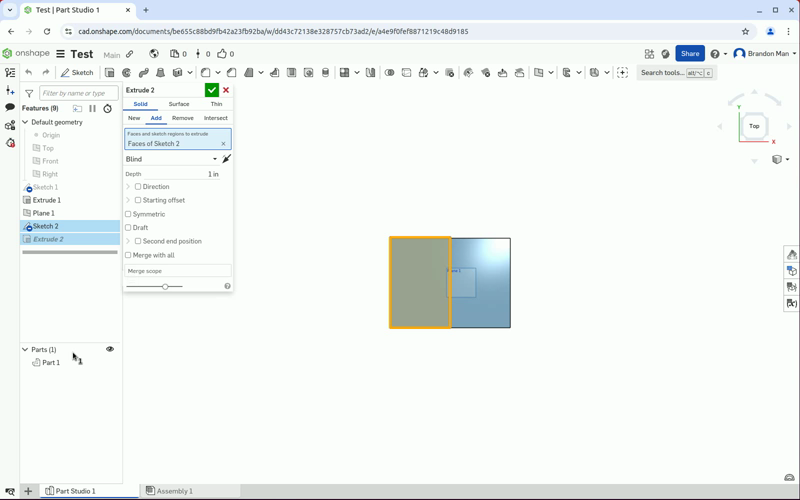
mouse_move(143, 106)
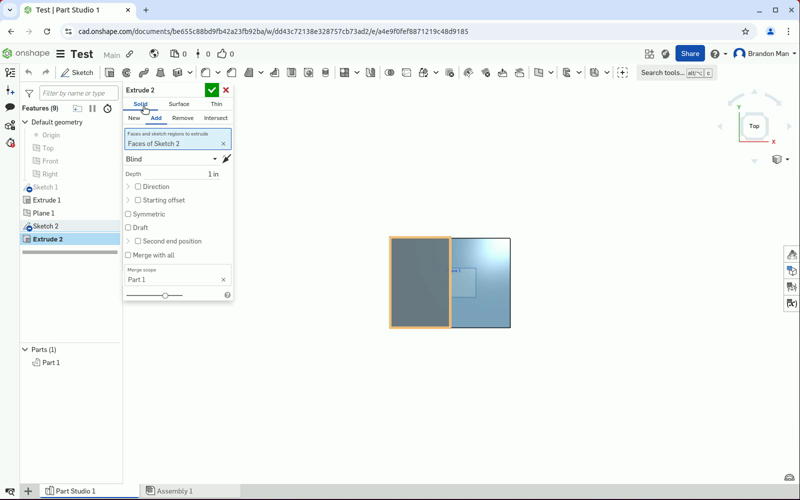
click(143, 106)
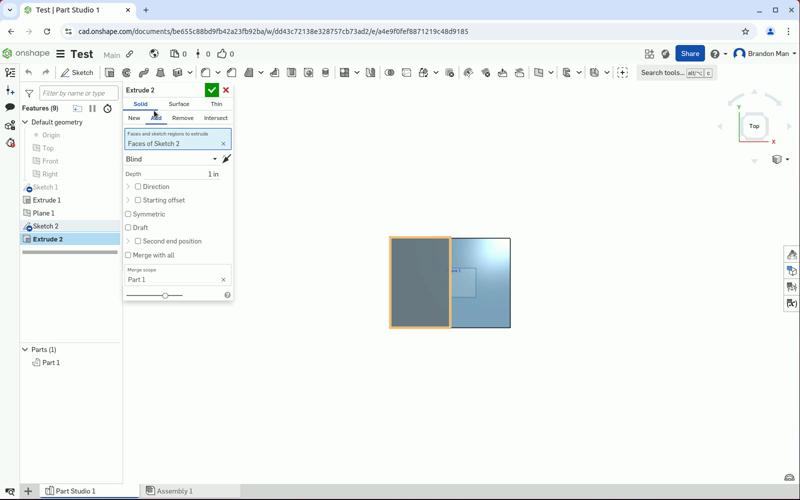
mouse_move(186, 120)
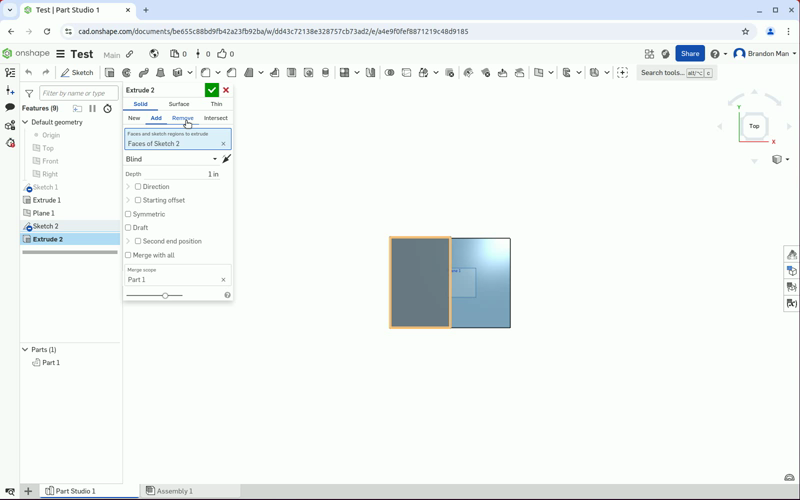
click(186, 120)
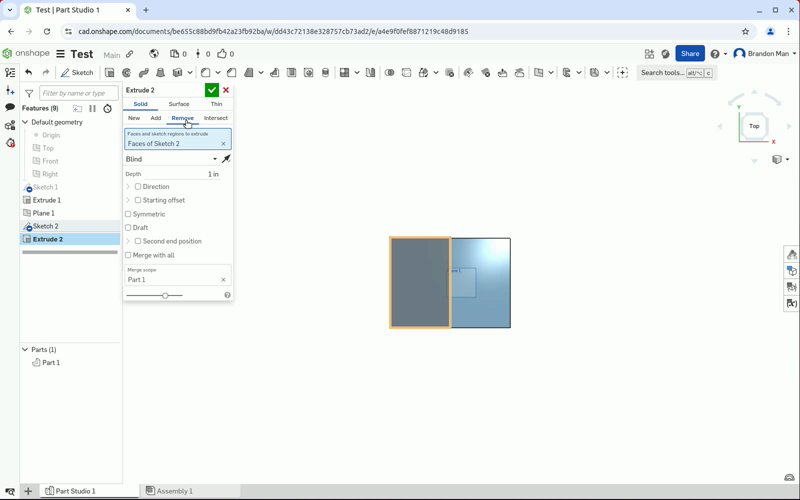
key(tab, 4)
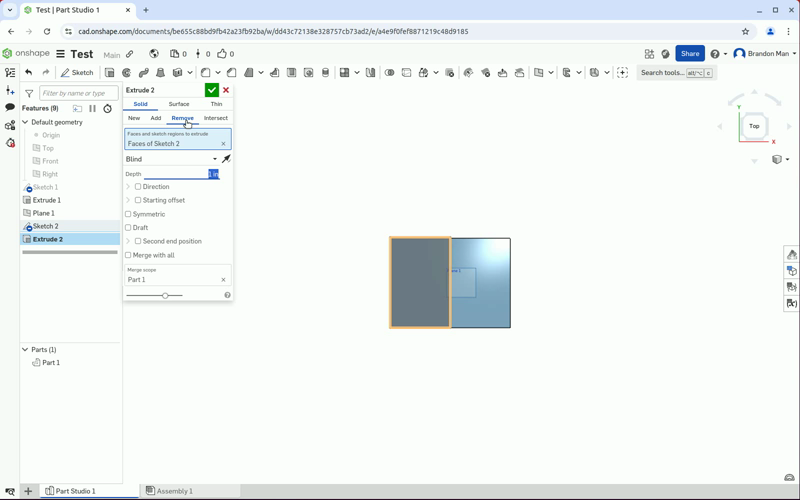
text(16.85)
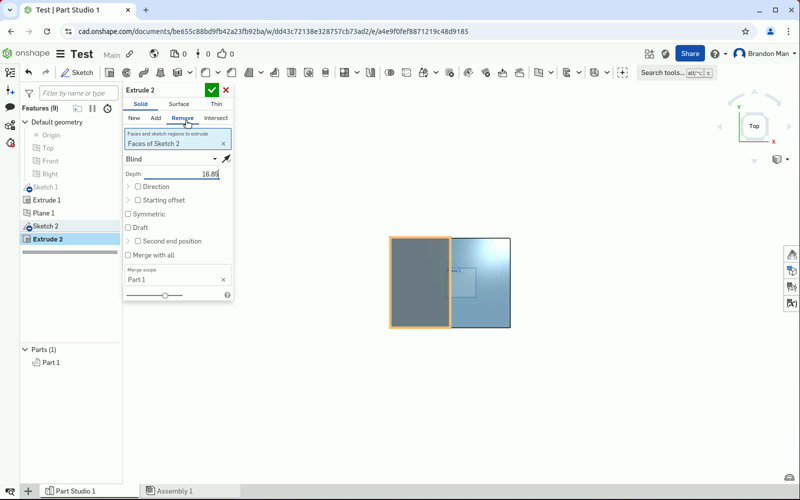
key(tab, 6)
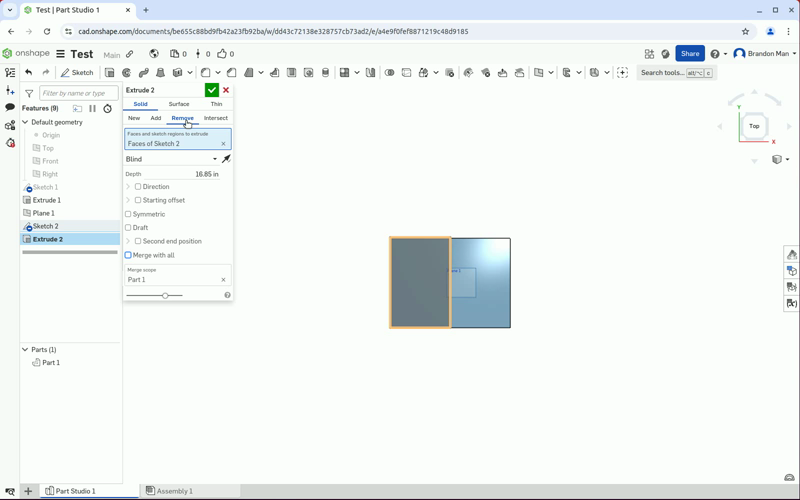
key(space)
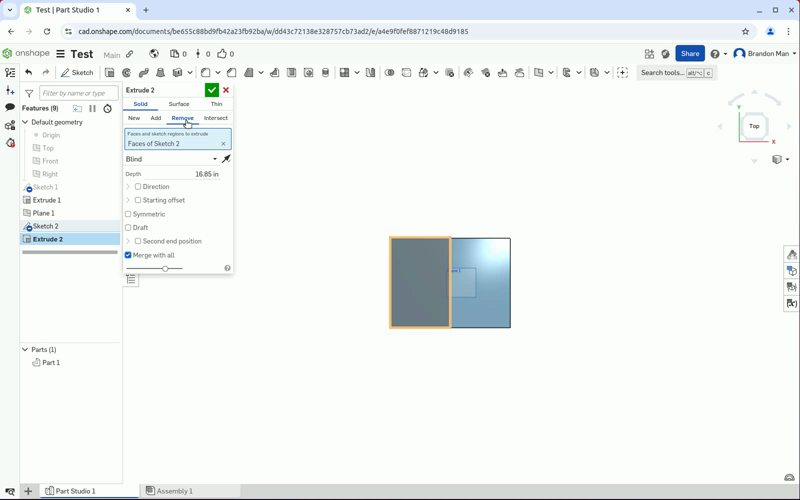
key(enter)
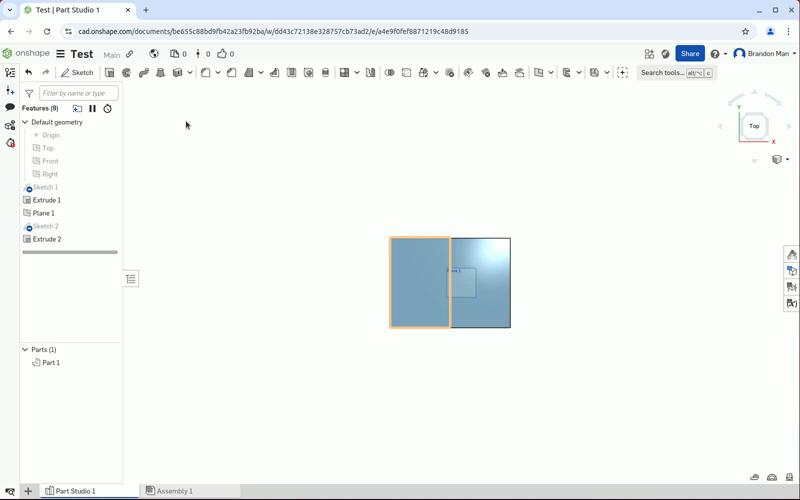
key(shift+h)
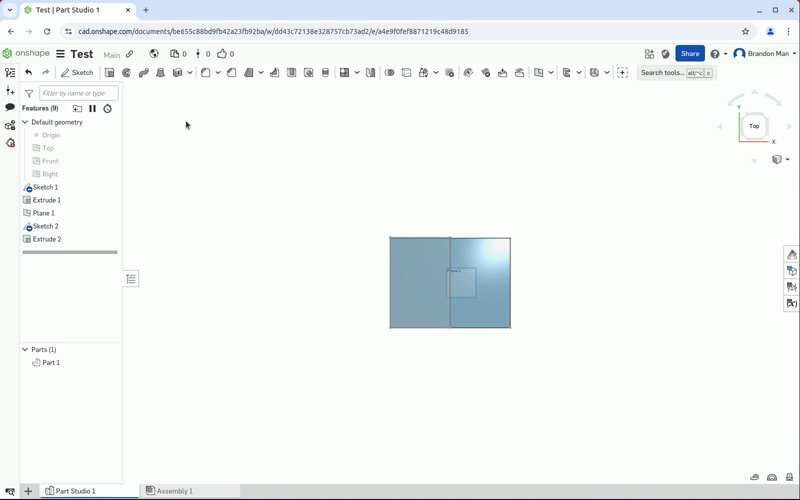
key(shift+h)
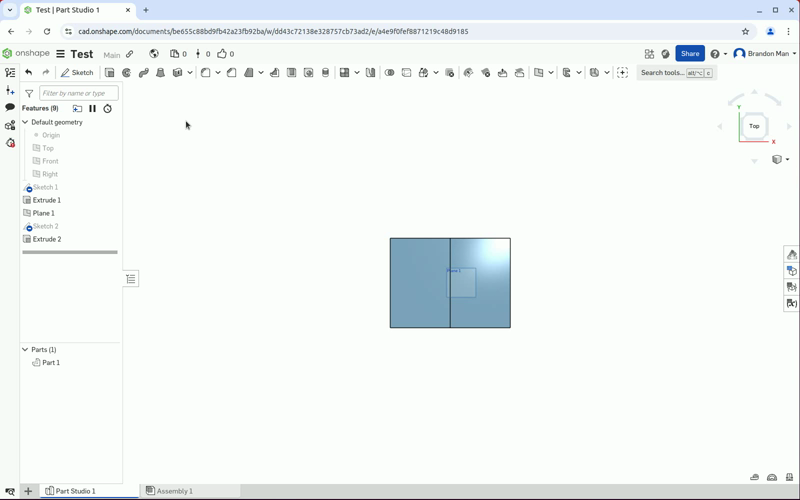
mouse_move(73, 189)
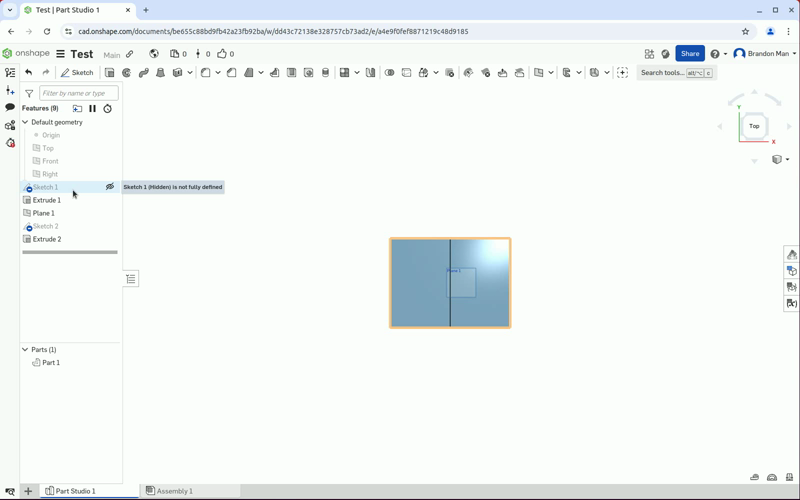
click(73, 189)
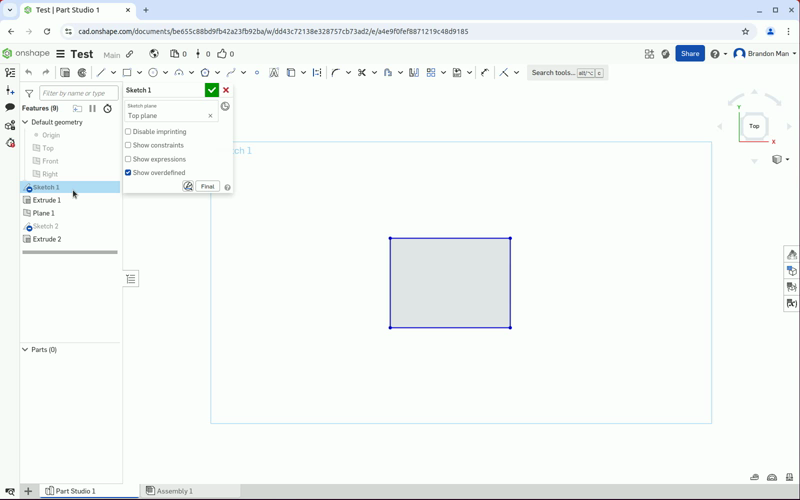
mouse_move(229, 92)
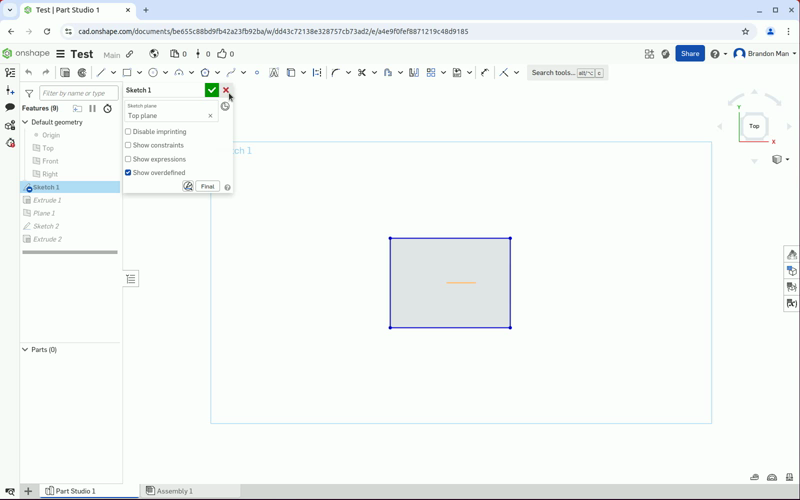
click(229, 92)
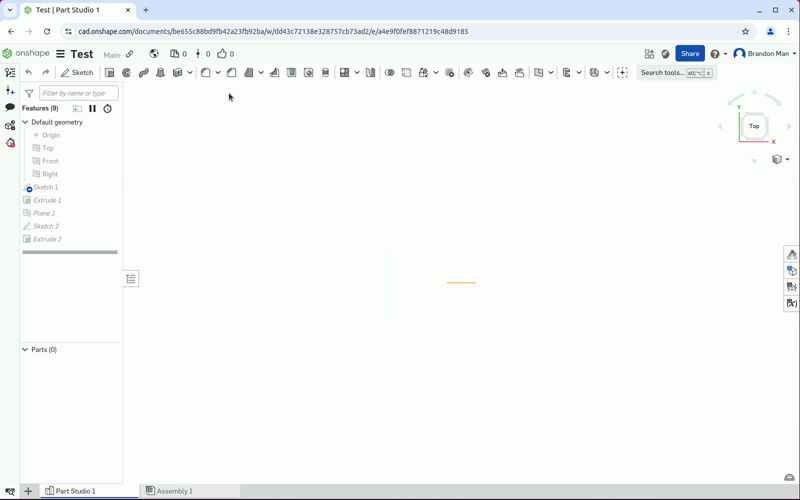
key(shift+s)
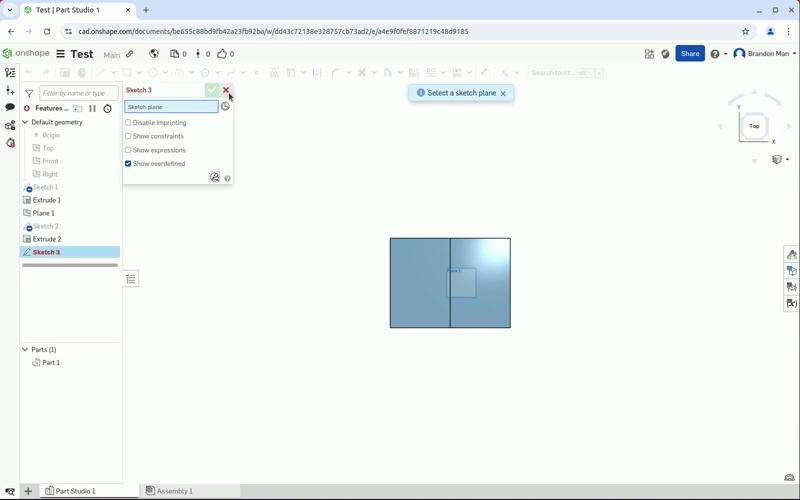
mouse_move(73, 215)
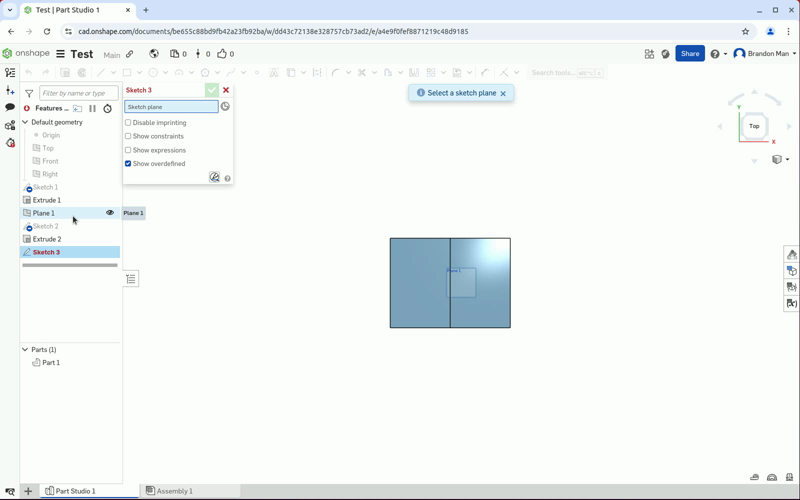
click(73, 215)
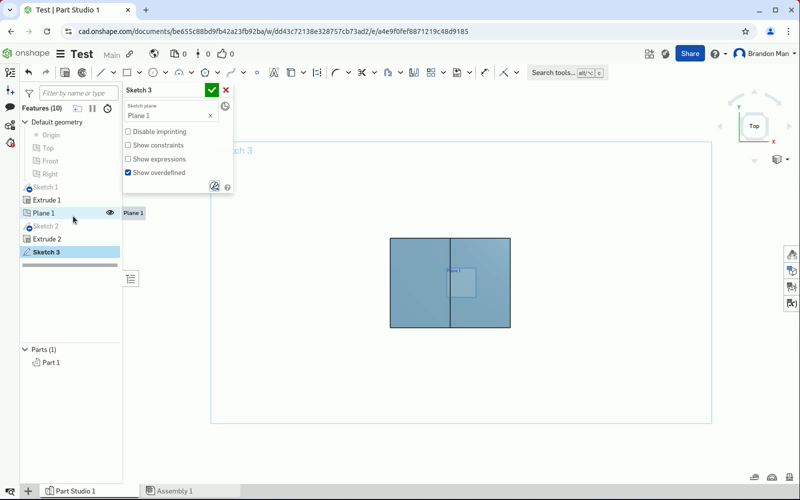
mouse_move(73, 352)
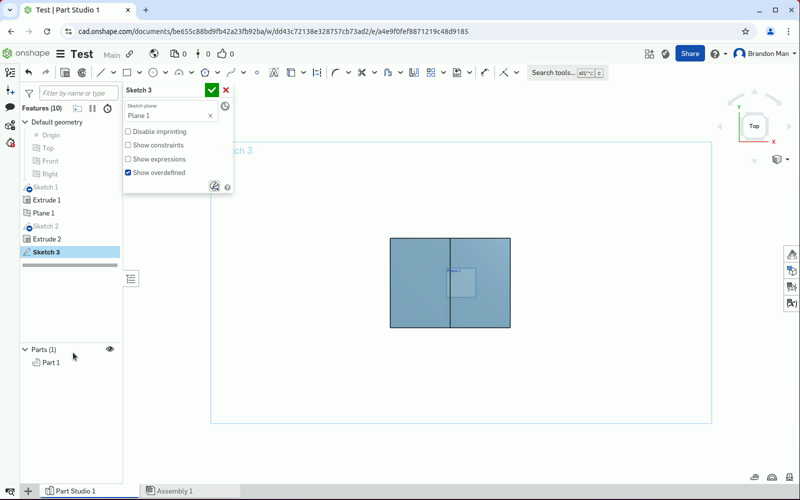
key(y)
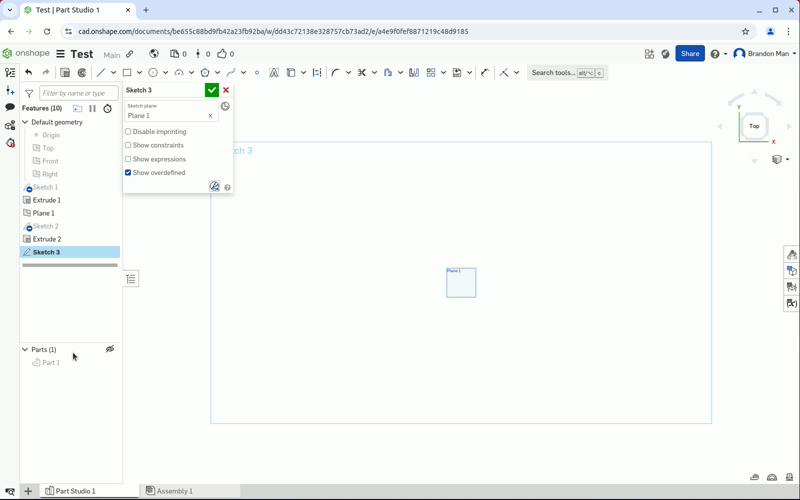
key(l)
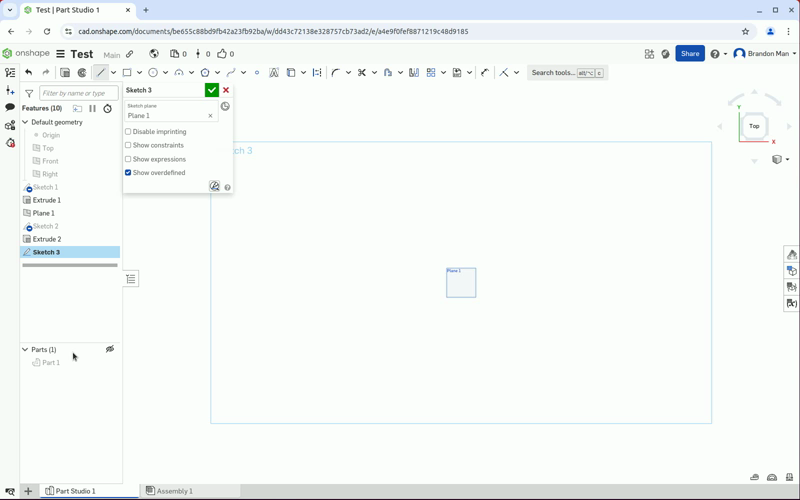
key_down(shift)
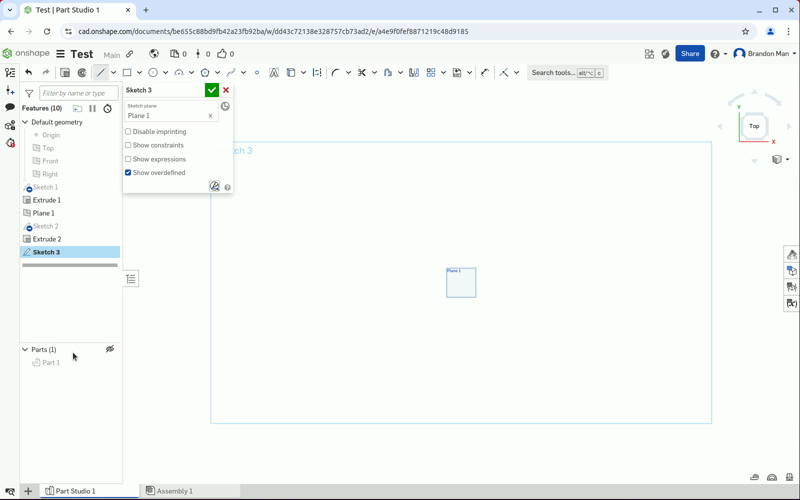
mouse_move(472, 327)
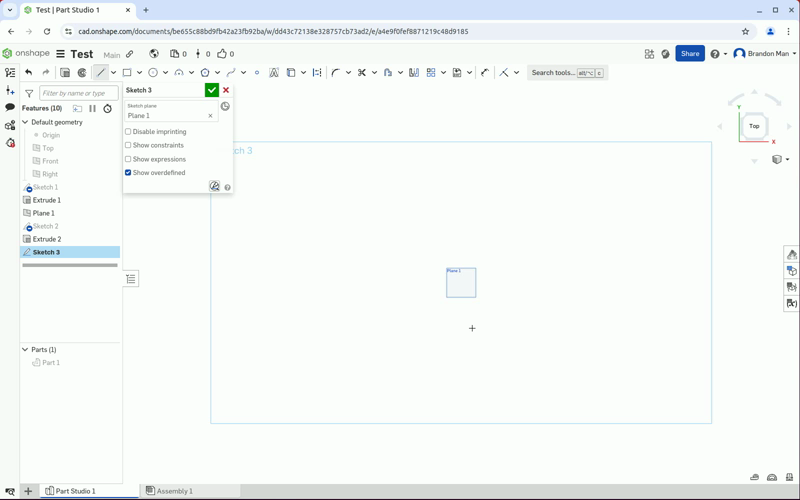
click(472, 327)
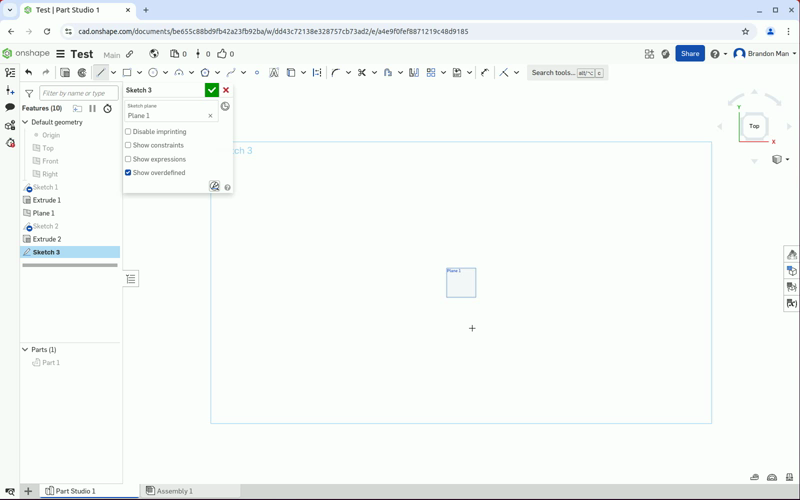
key_up(shift)
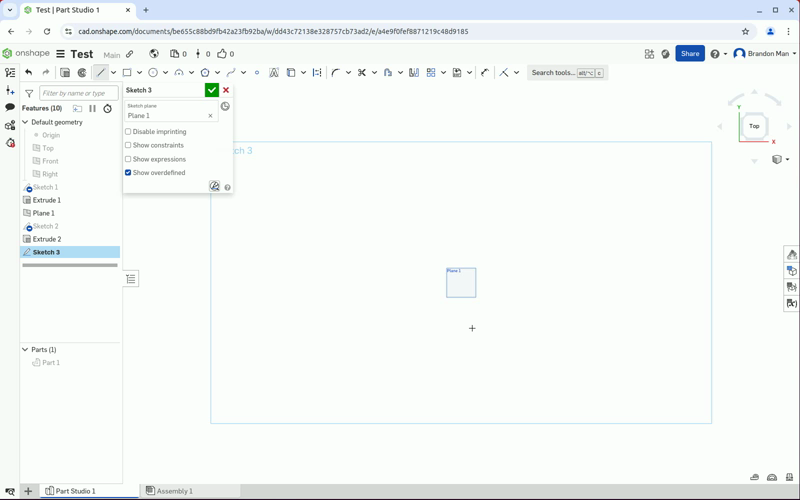
key_down(shift)
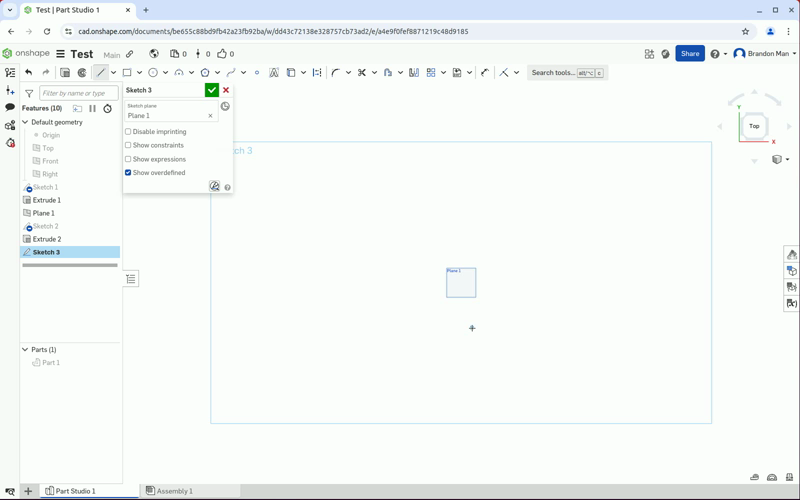
mouse_move(502, 327)
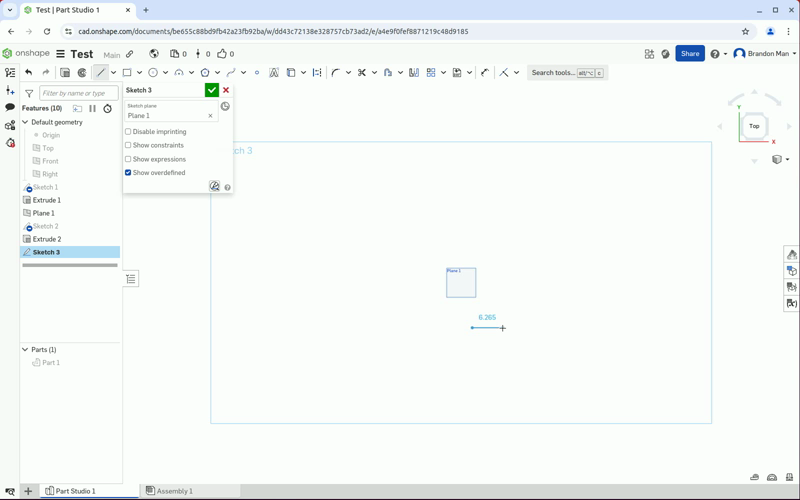
mouse_move(510, 327)
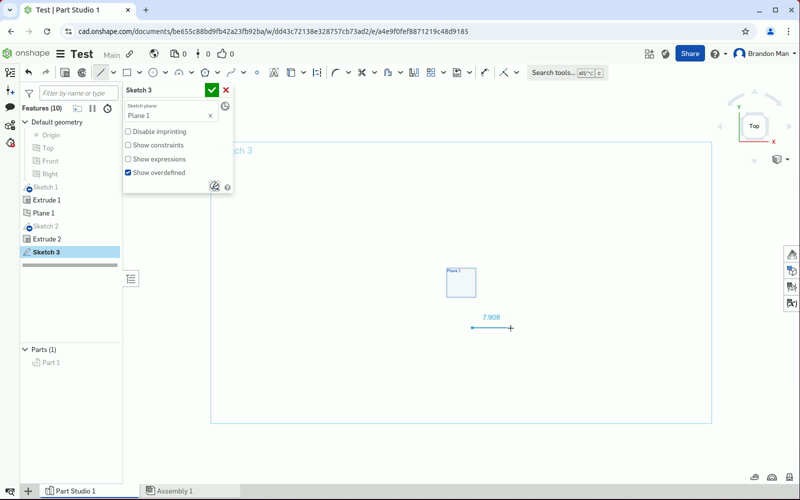
click(510, 327)
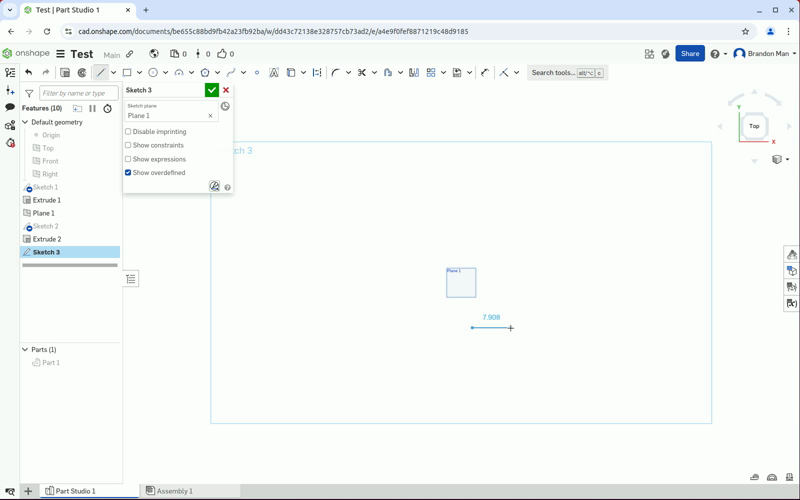
key_up(shift)
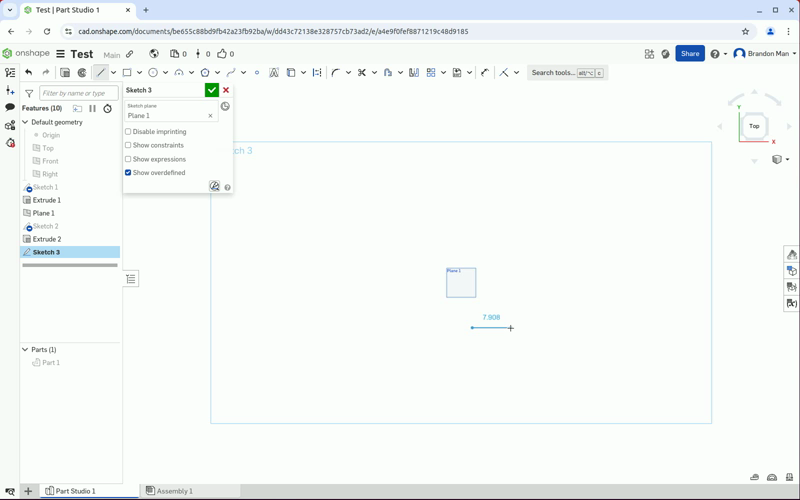
key_down(shift)
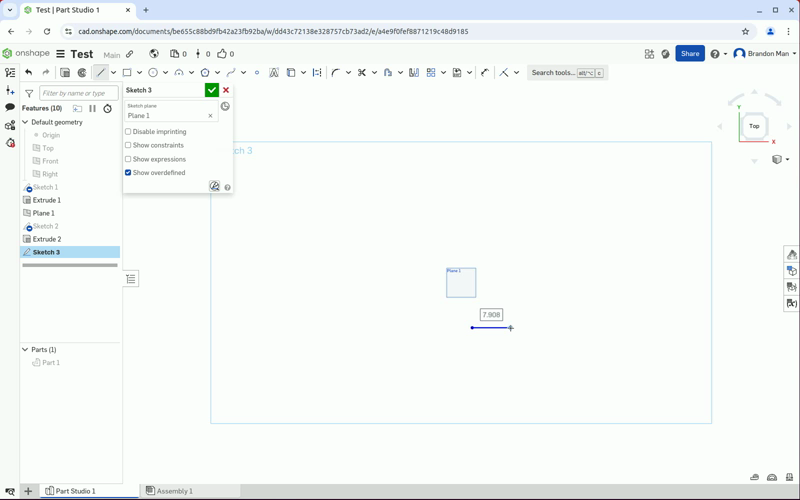
mouse_move(510, 237)
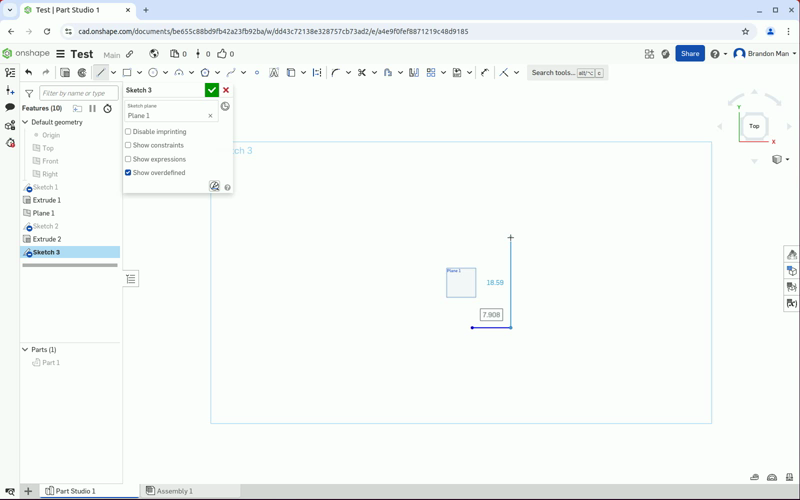
click(510, 237)
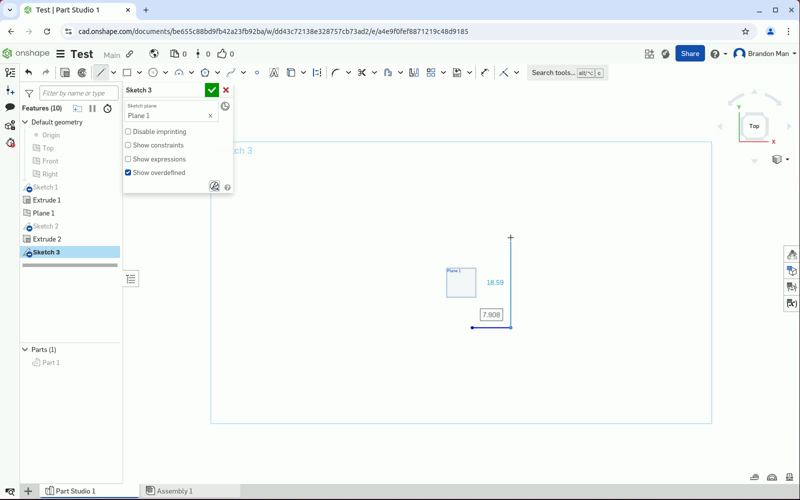
key_up(shift)
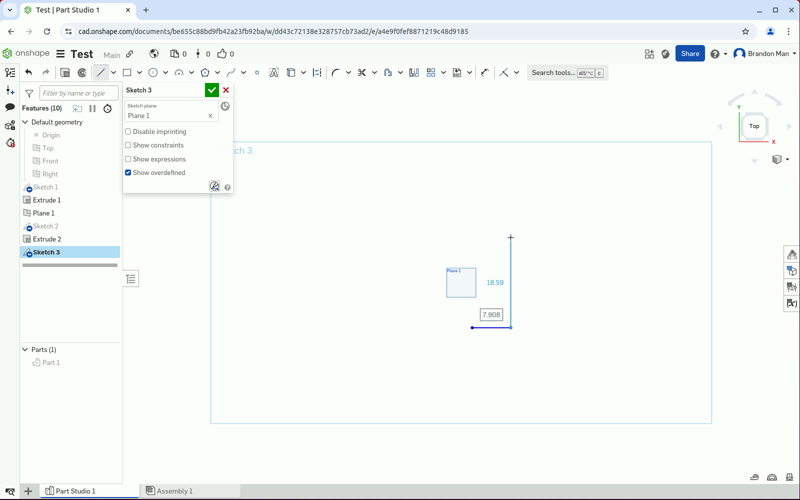
key_down(shift)
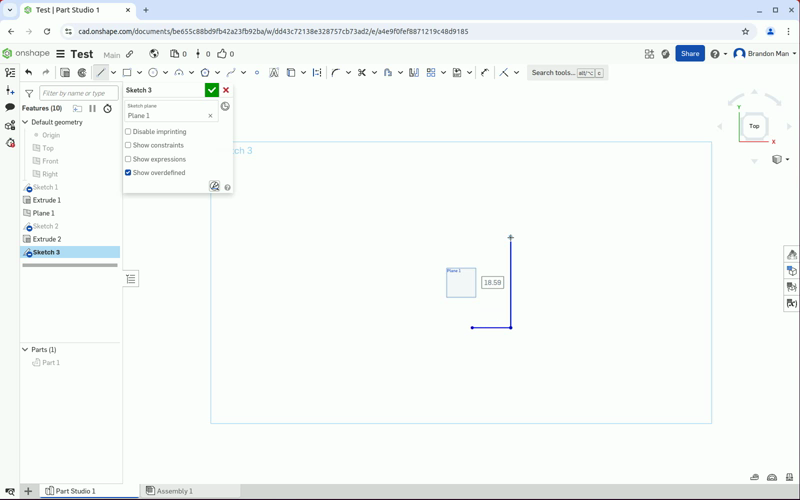
mouse_move(540, 237)
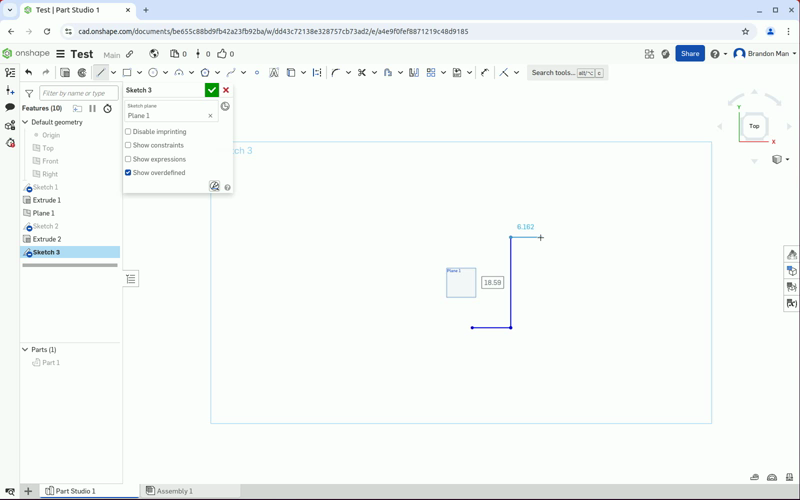
mouse_move(472, 237)
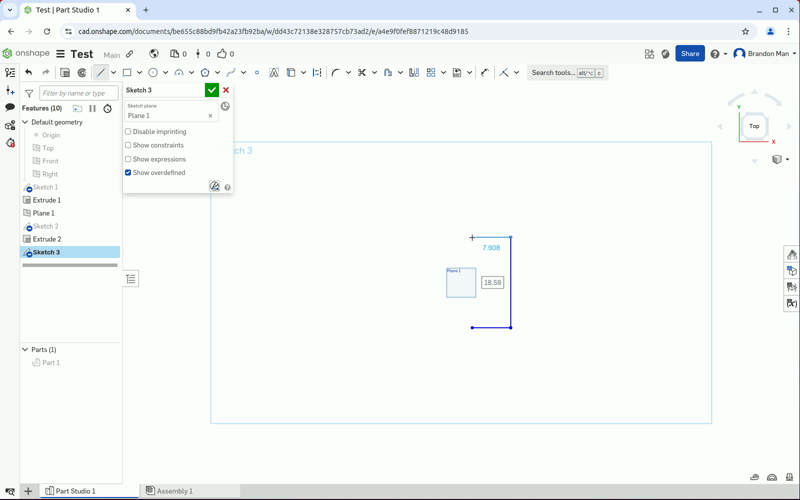
click(472, 237)
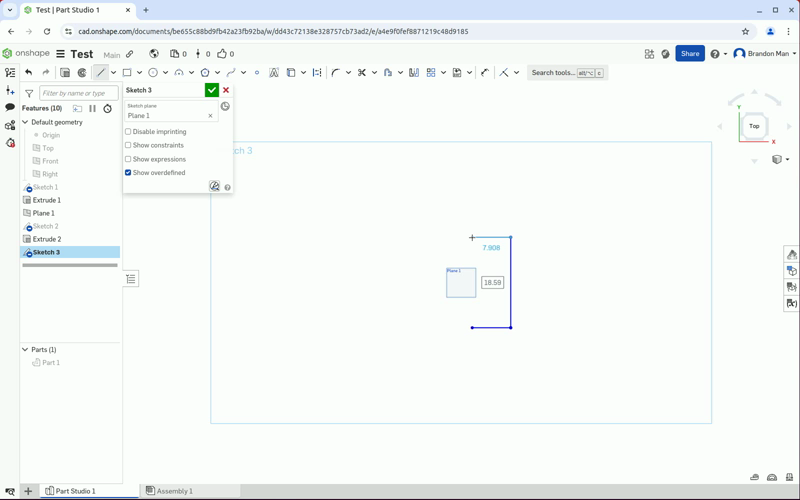
key_up(shift)
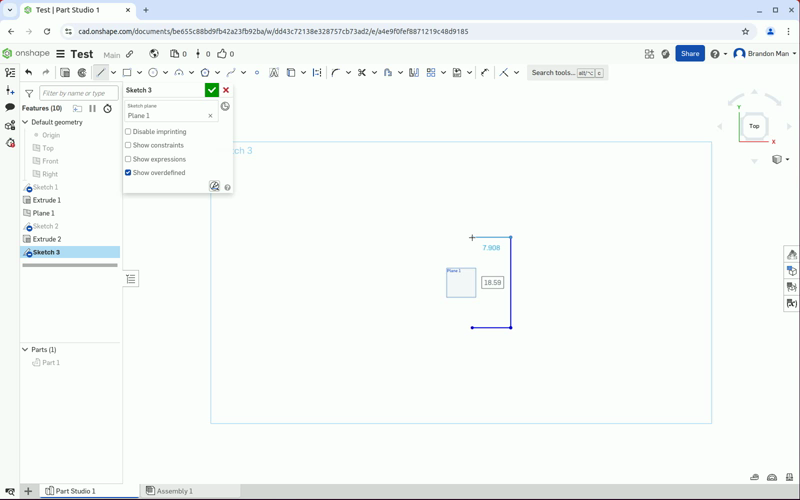
key_down(shift)
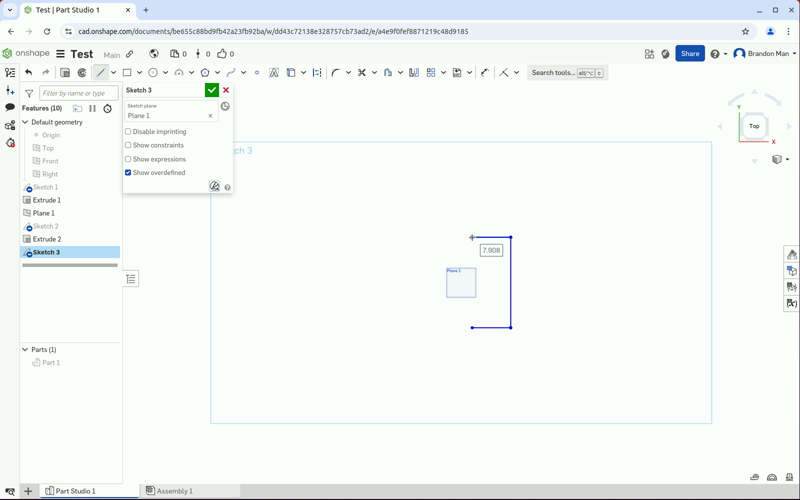
mouse_move(472, 327)
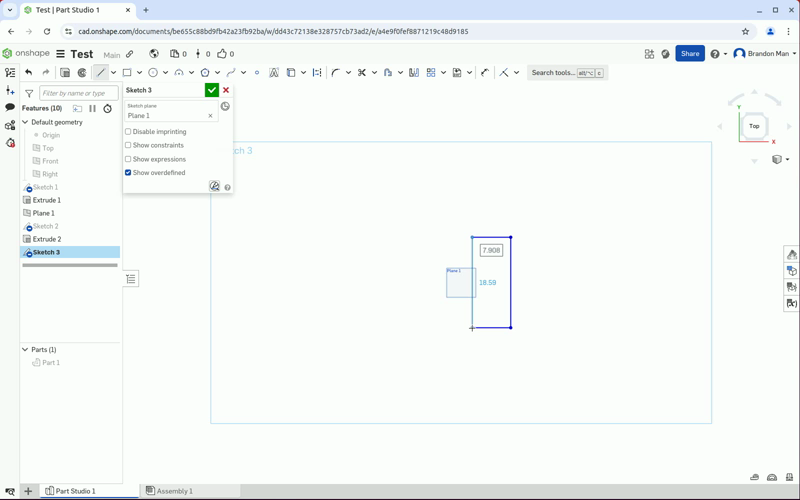
key_up(shift)
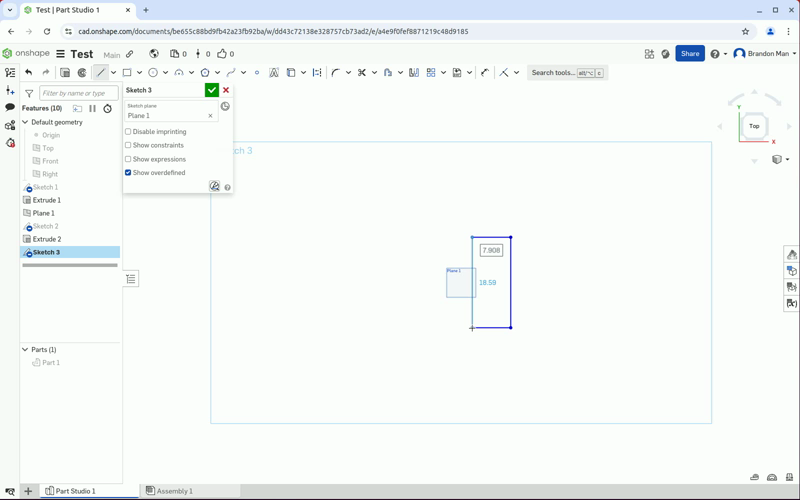
click(472, 327)
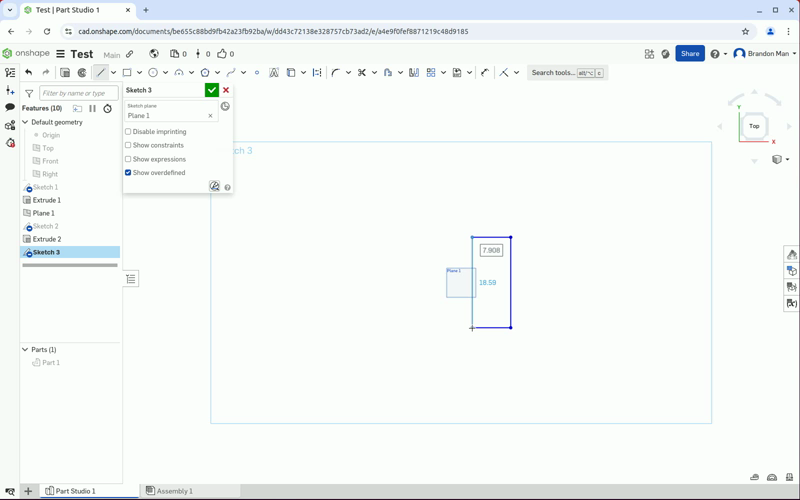
key(esc)
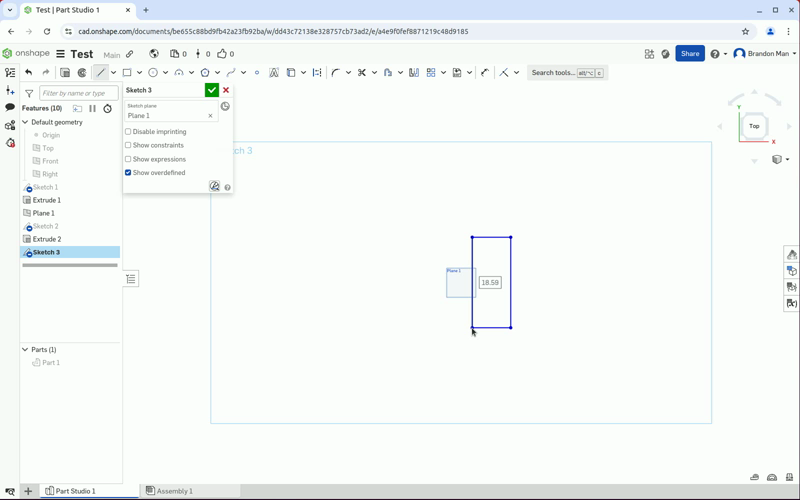
mouse_move(498, 307)
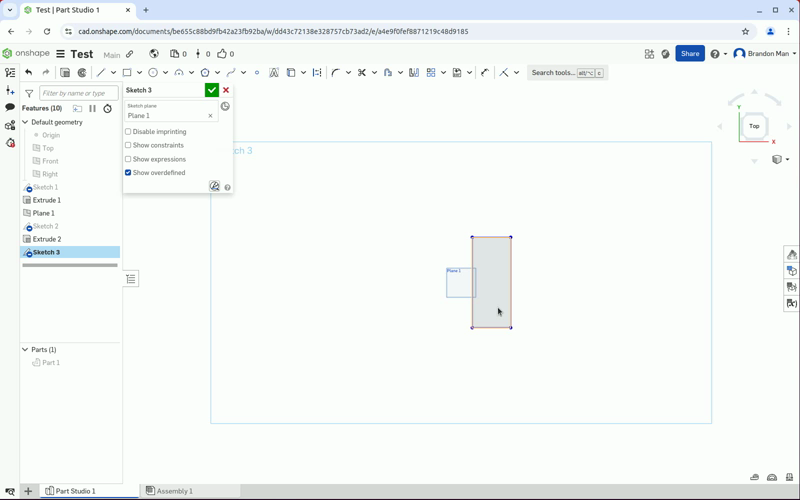
click(498, 307)
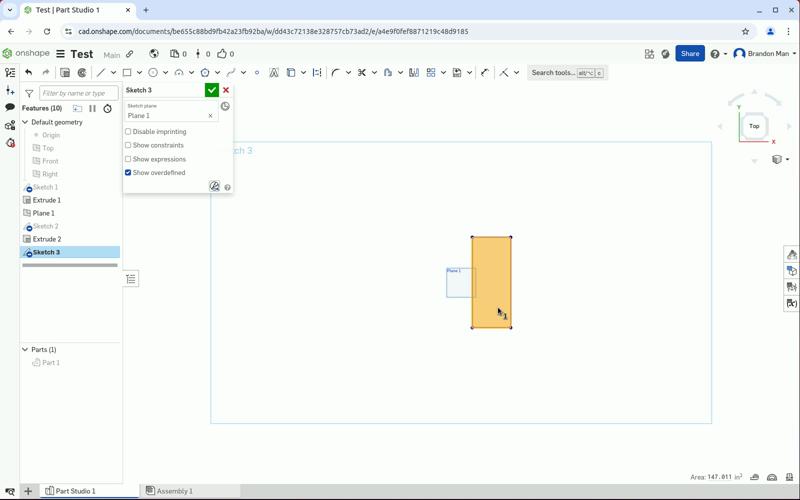
mouse_move(73, 352)
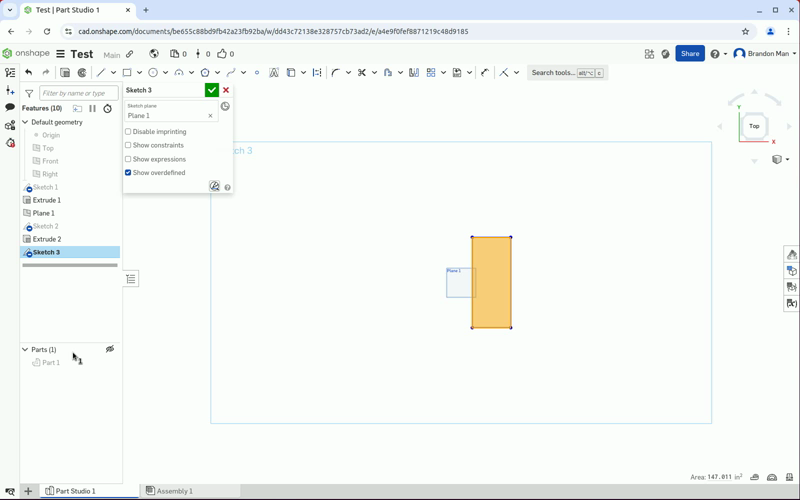
key(shift+y)
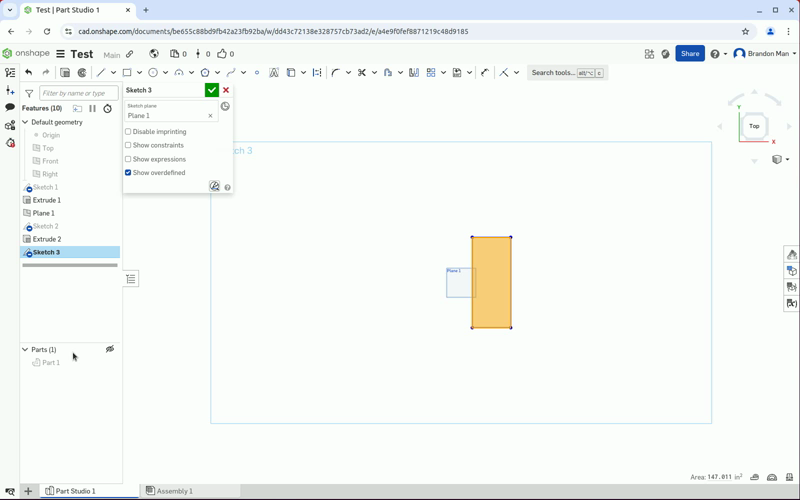
key(shift+e)
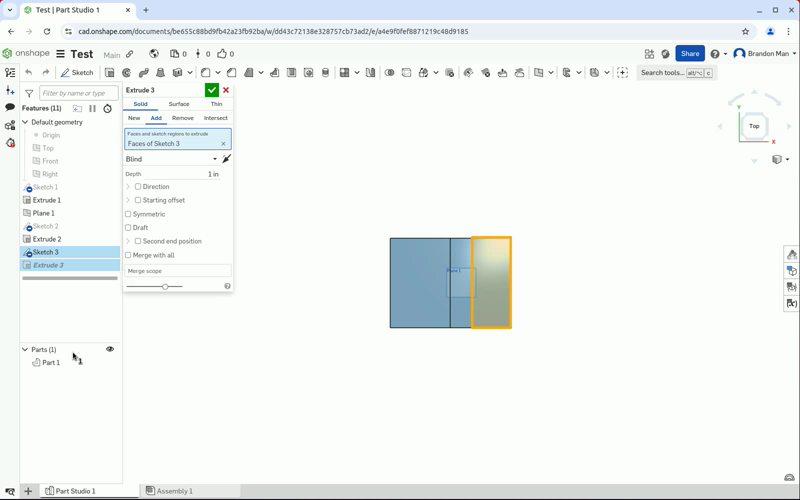
mouse_move(143, 106)
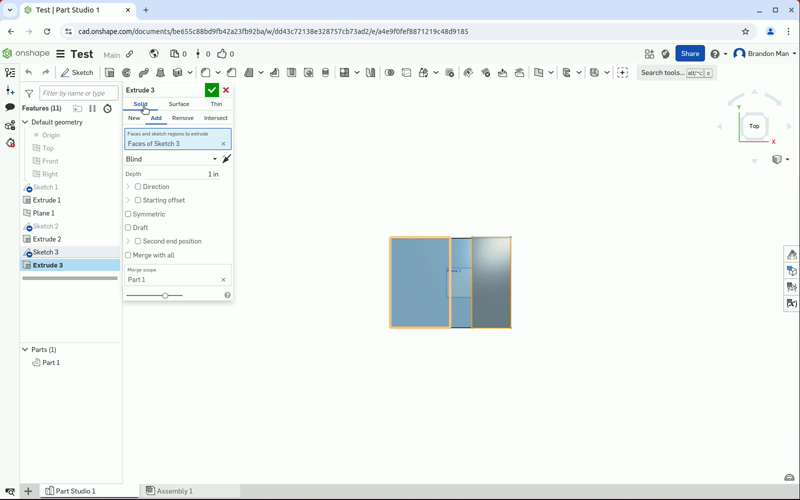
click(143, 106)
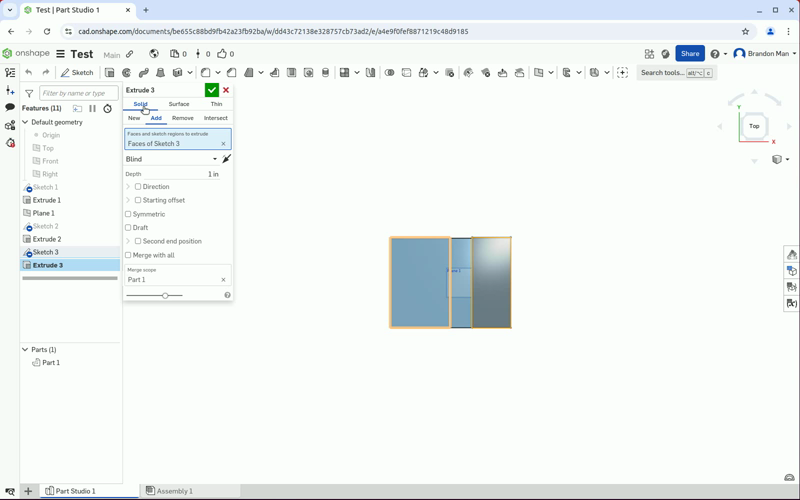
mouse_move(186, 120)
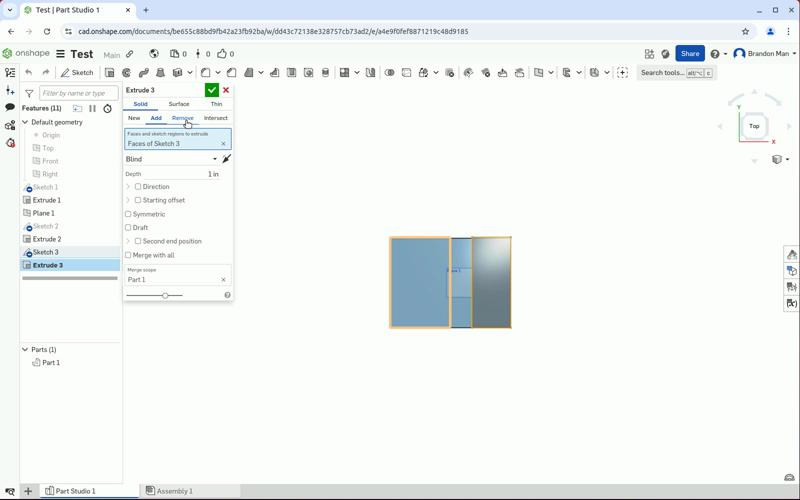
click(186, 120)
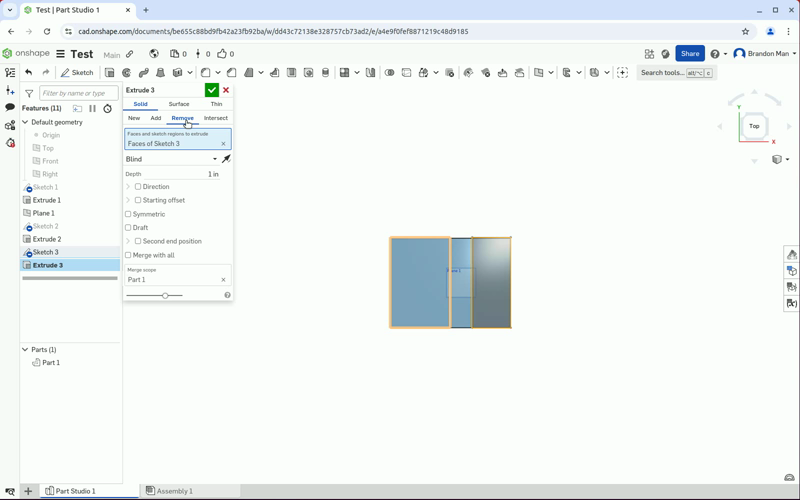
key(tab, 4)
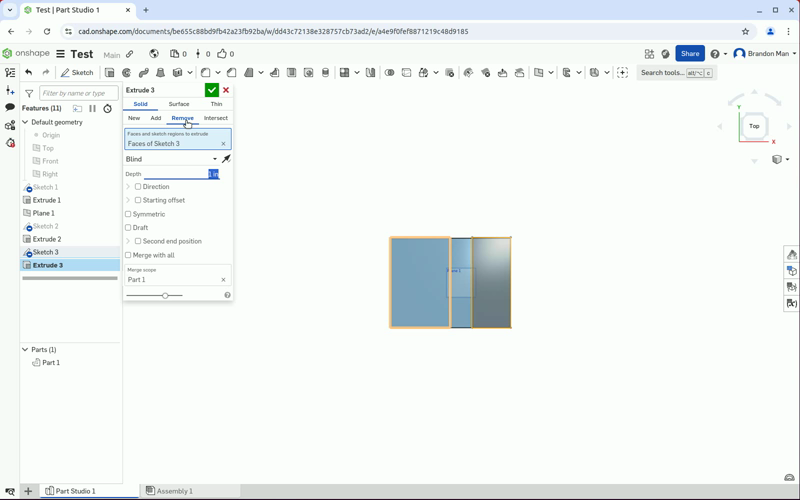
text(16.85)
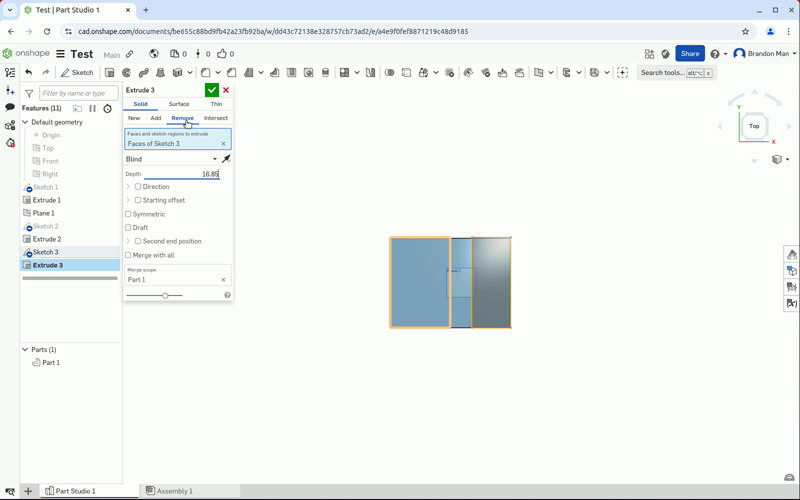
key(tab, 6)
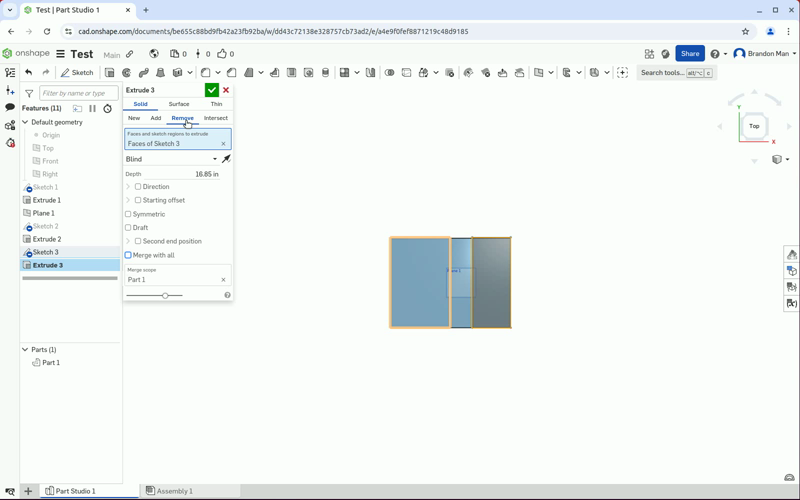
key(space)
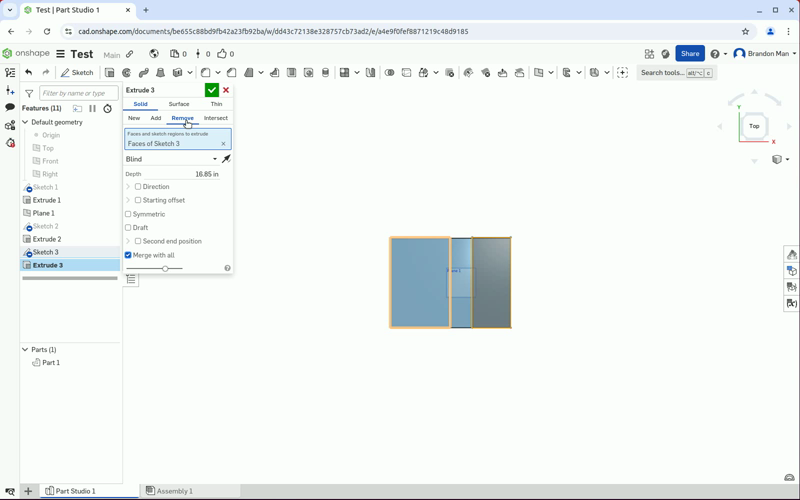
key(enter)
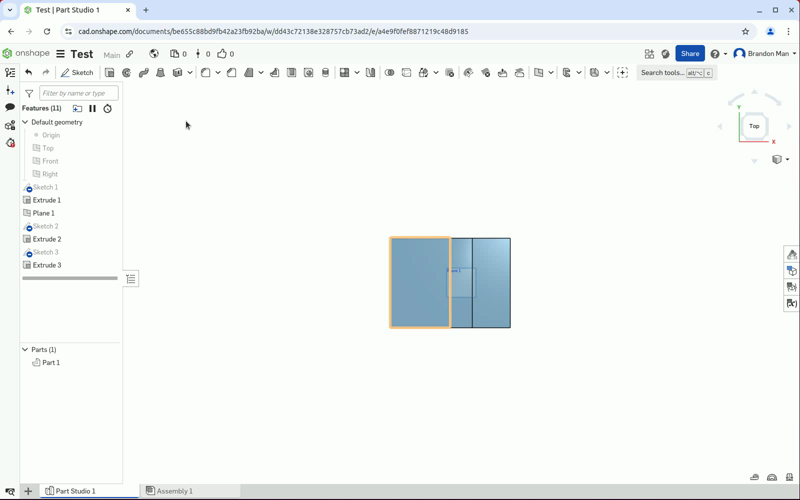
key(shift+h)
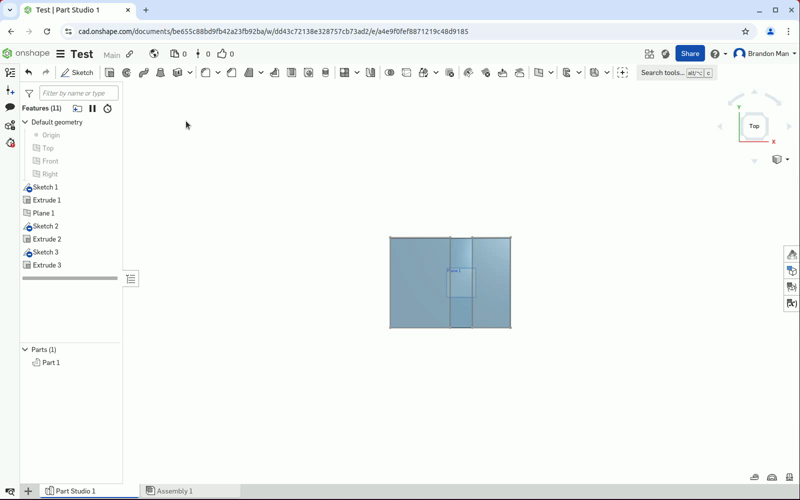
key(shift+h)
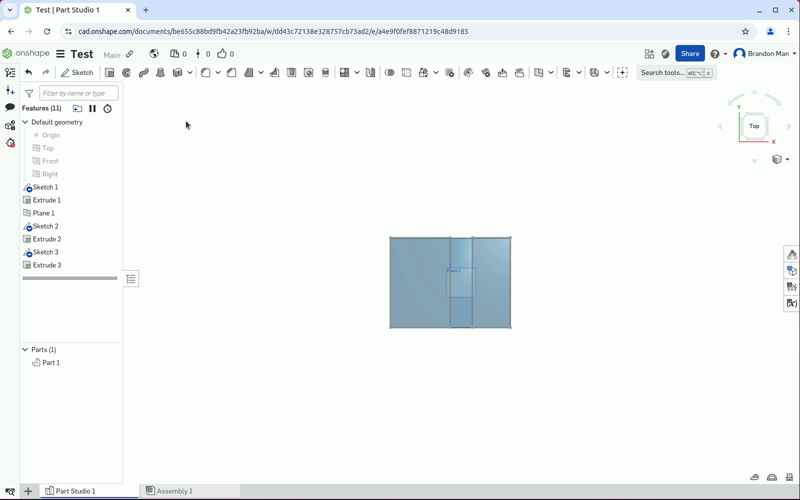
key(shift+7)
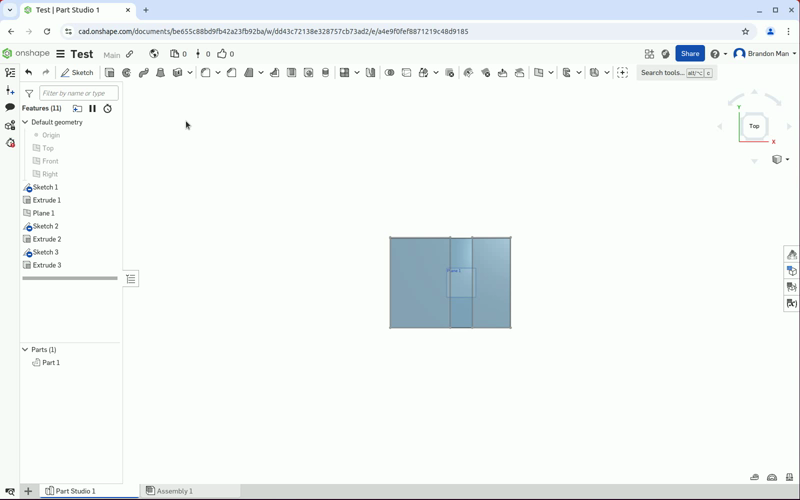
key(up, 3)
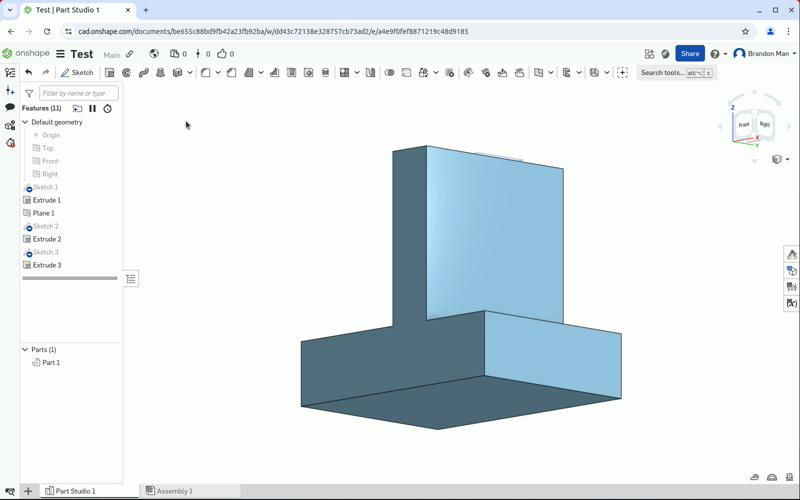
key(left, 3)
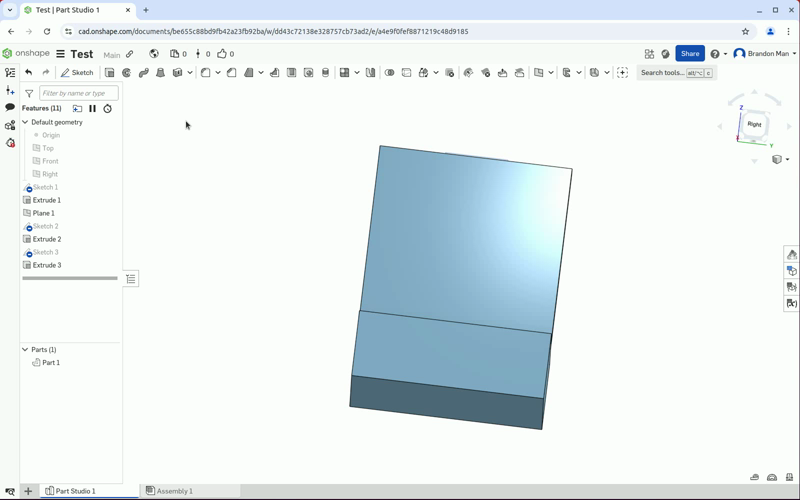
key(right, 3)
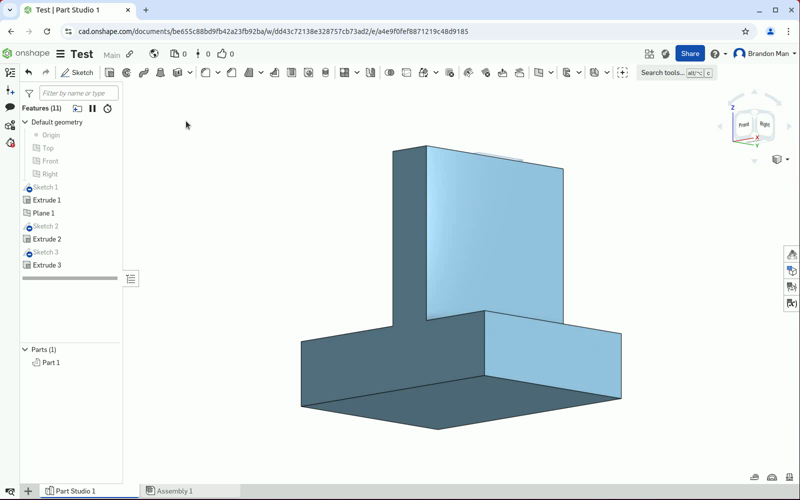
key(down, 3)
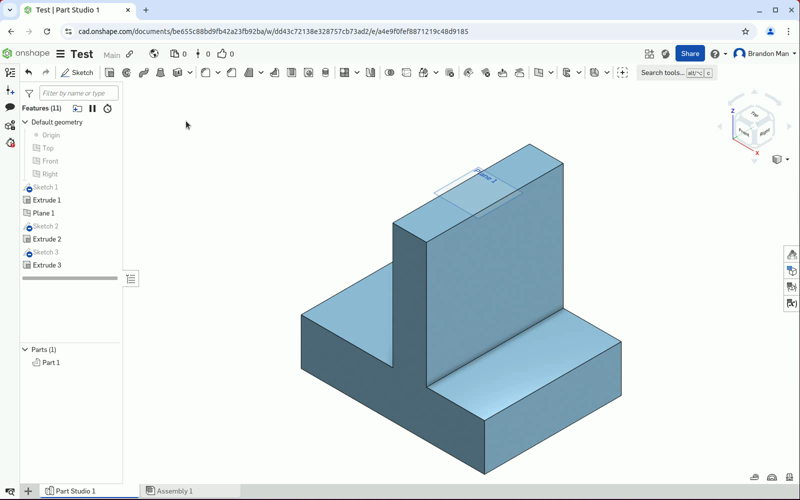
mouse_move(73, 189)
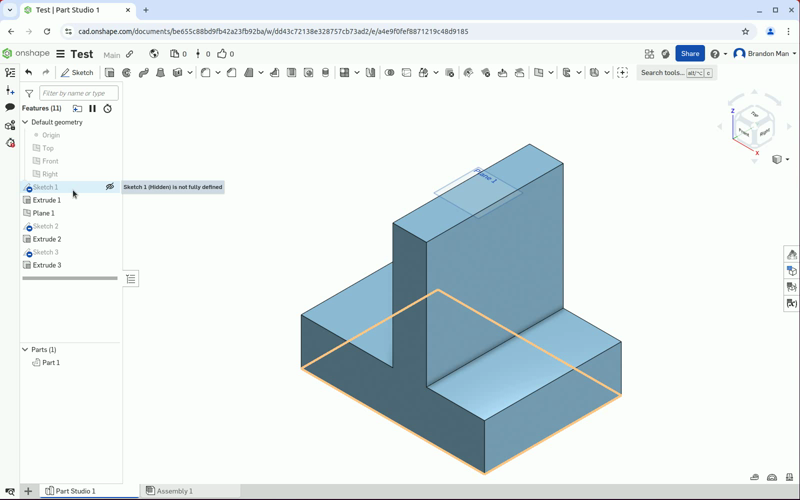
click(73, 189)